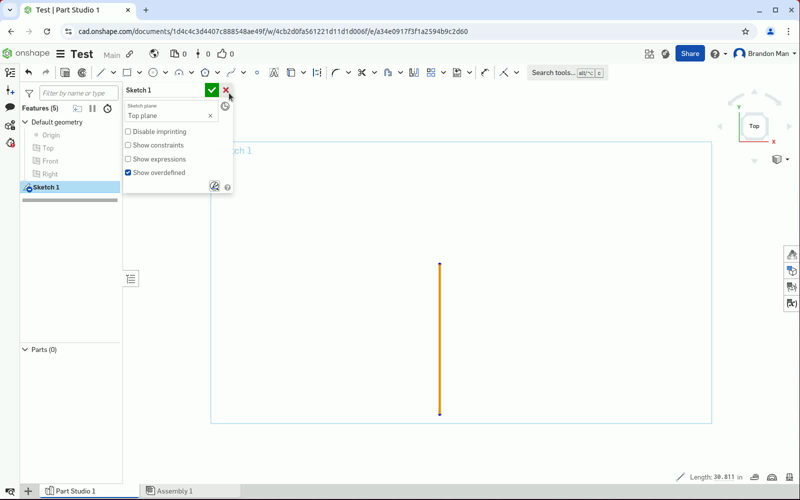
key(shift+h)
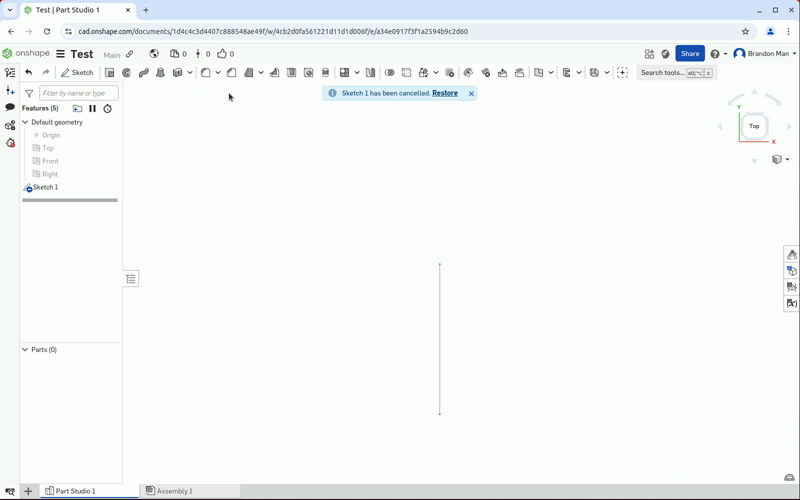
key(shift+s)
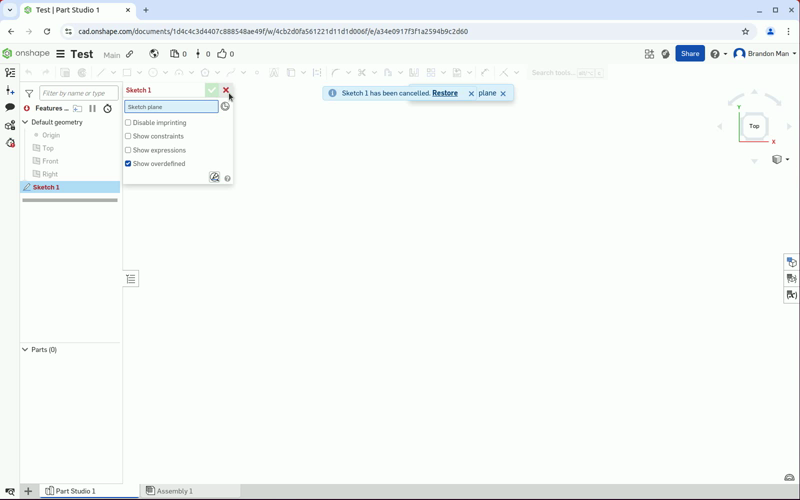
mouse_move(73, 150)
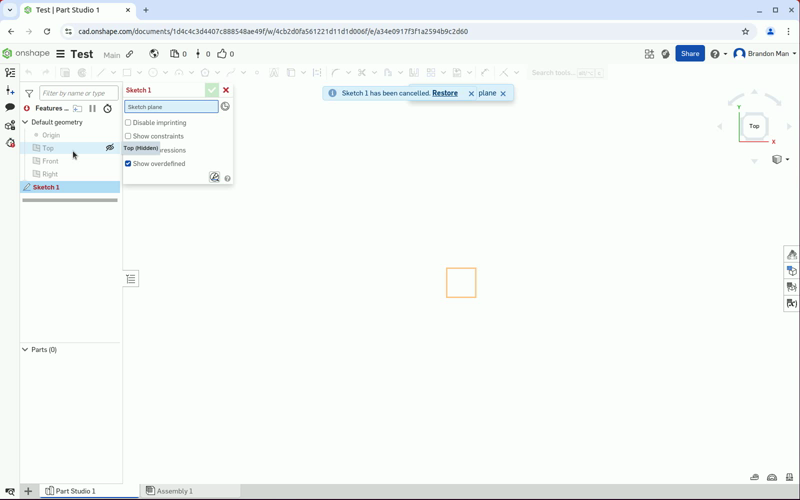
click(73, 150)
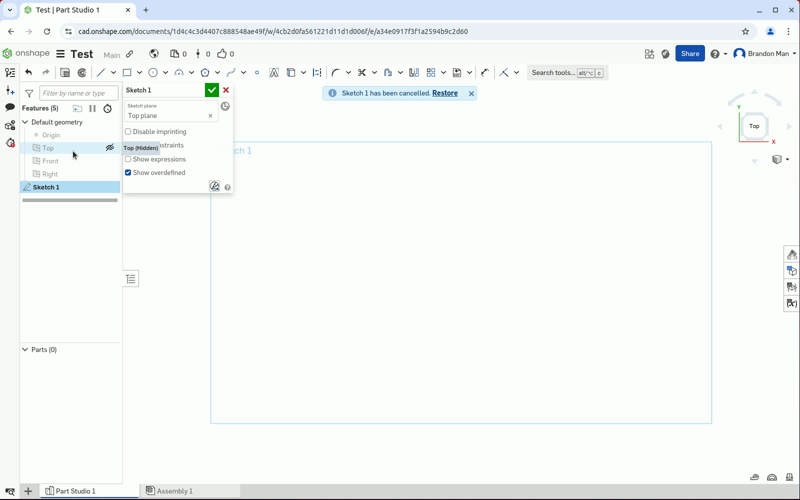
mouse_move(73, 352)
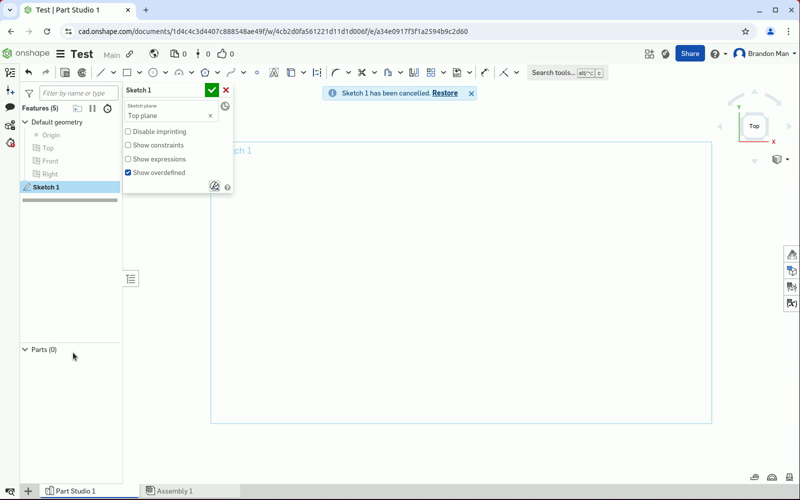
key(y)
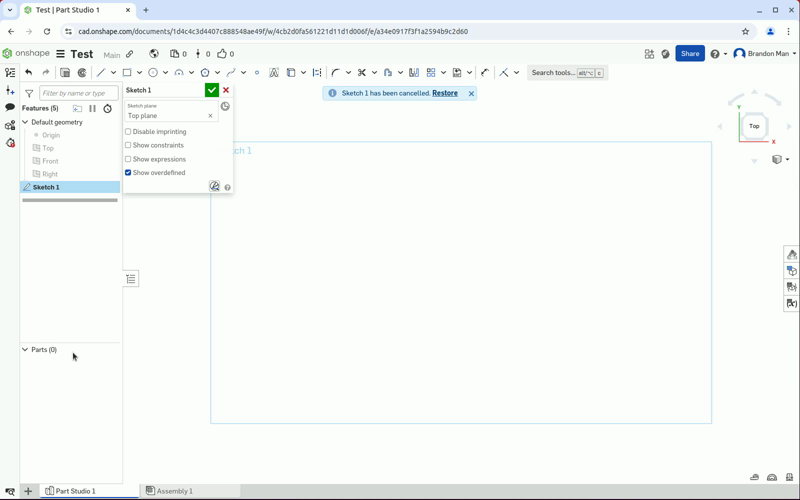
key(c)
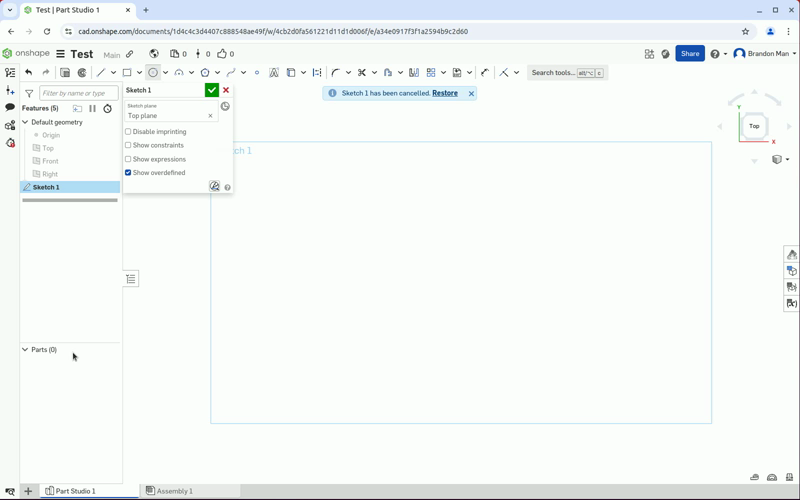
key_down(shift)
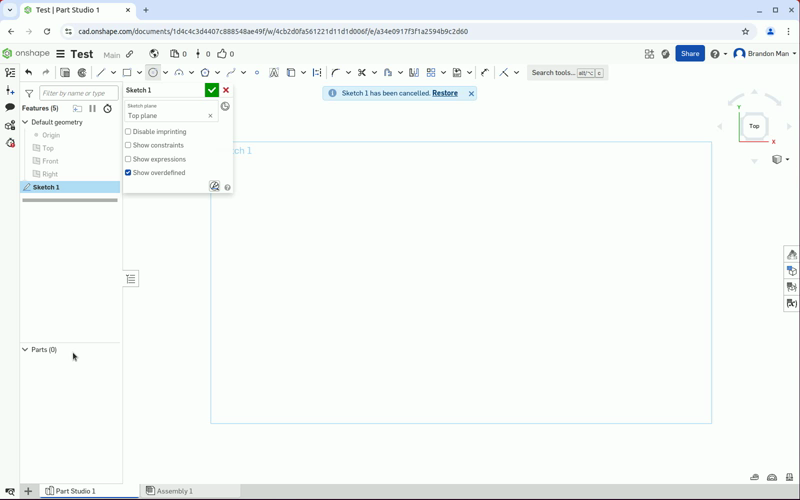
mouse_move(461, 282)
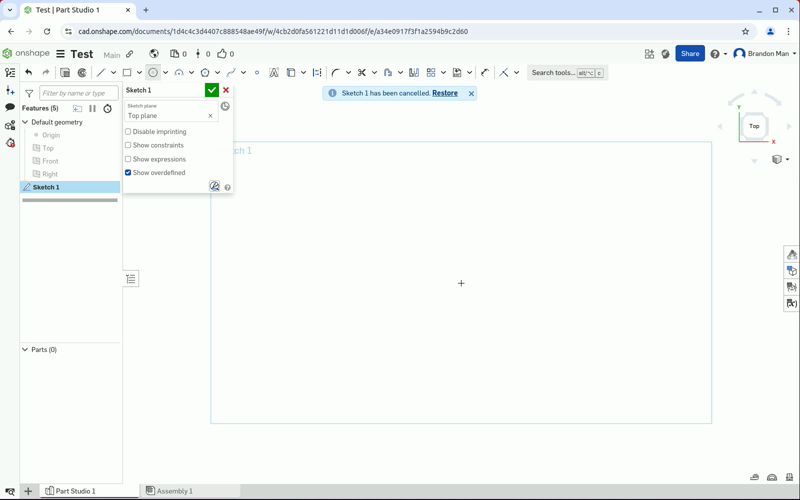
click(461, 282)
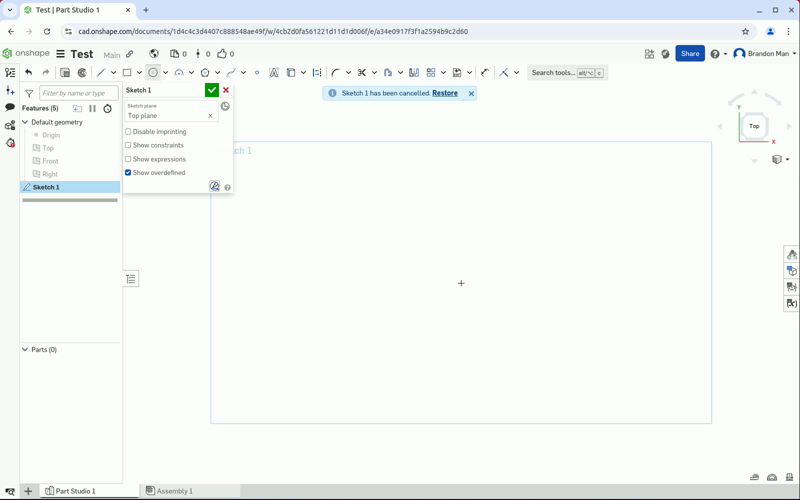
key_up(shift)
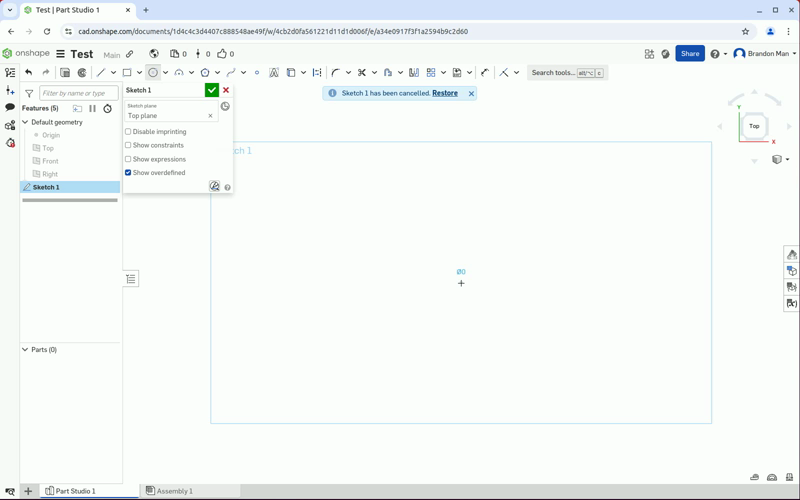
mouse_move(574, 282)
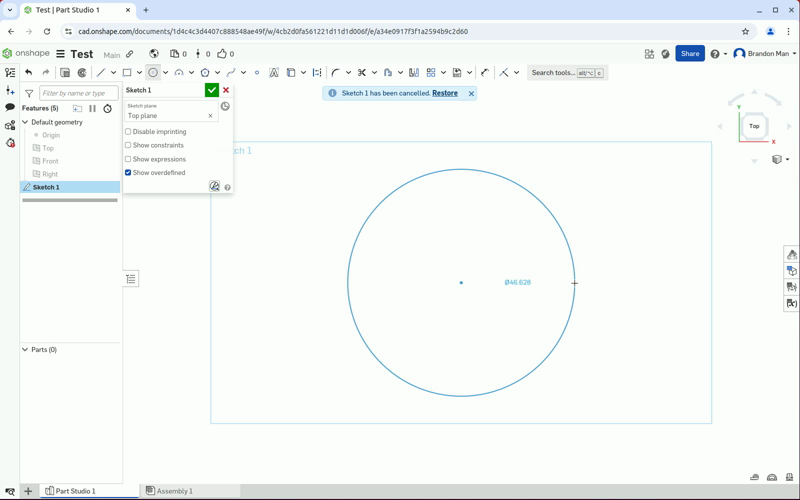
click(574, 282)
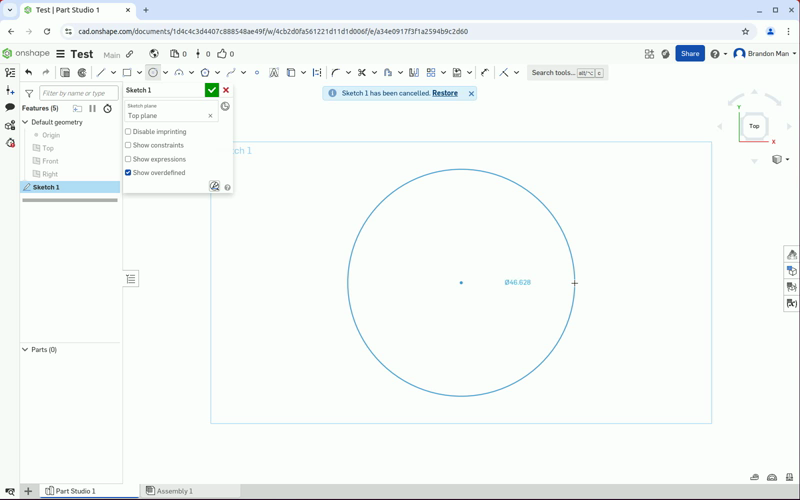
key(esc)
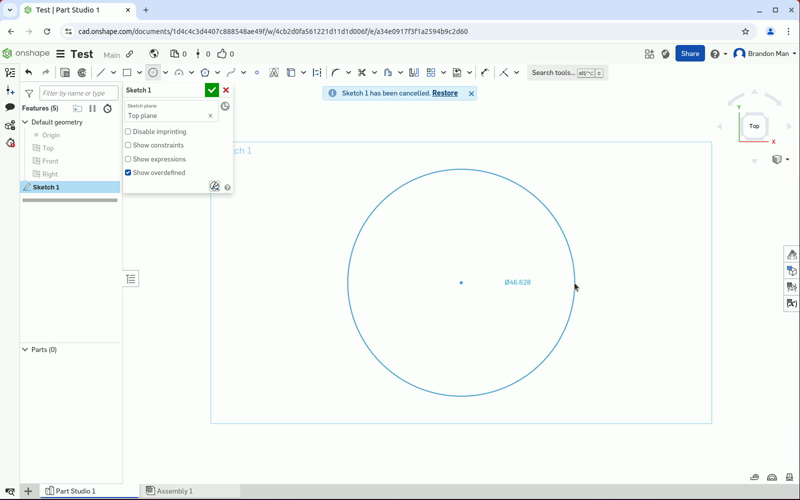
key(c)
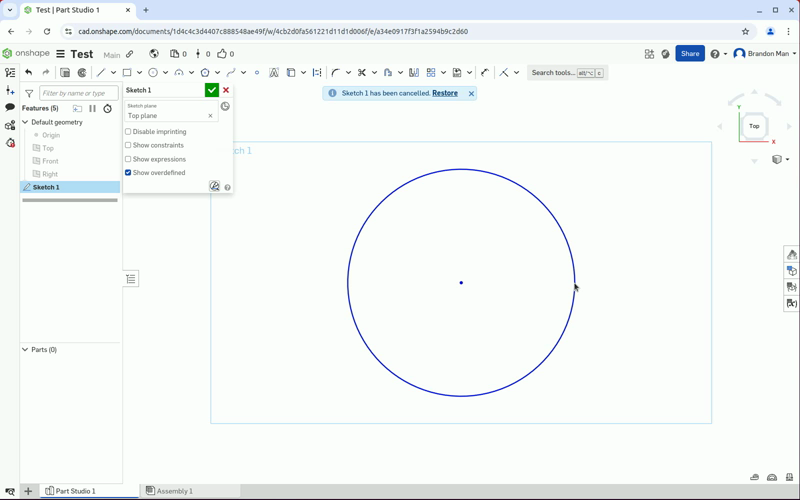
key_down(shift)
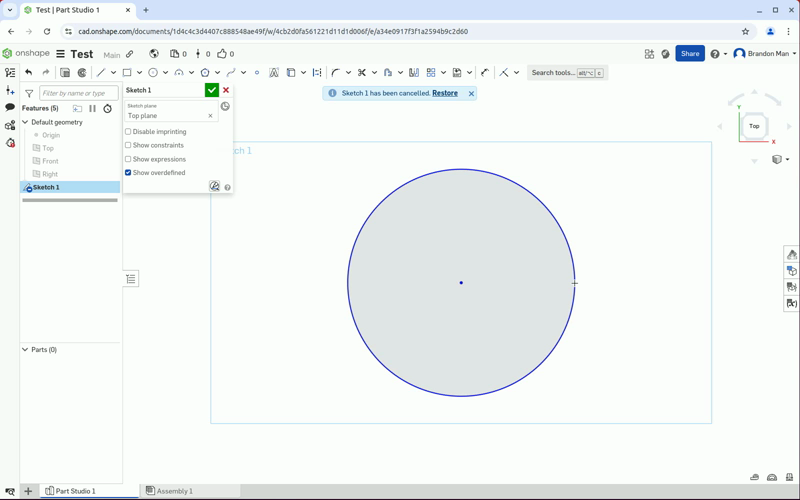
mouse_move(461, 282)
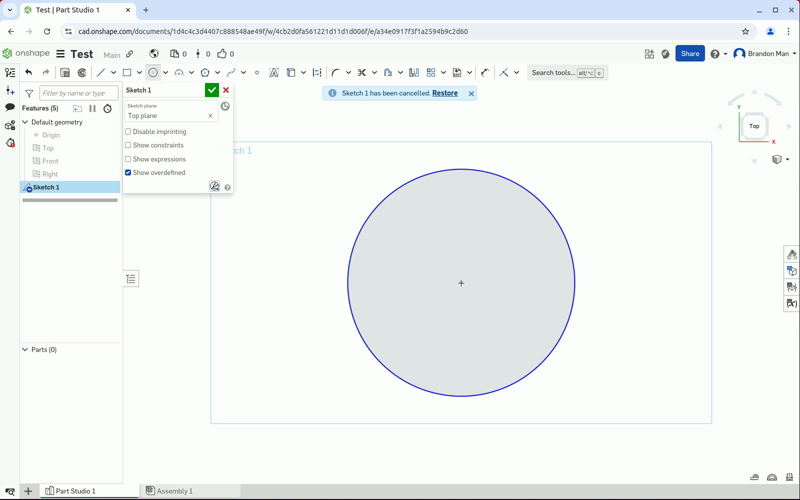
click(461, 282)
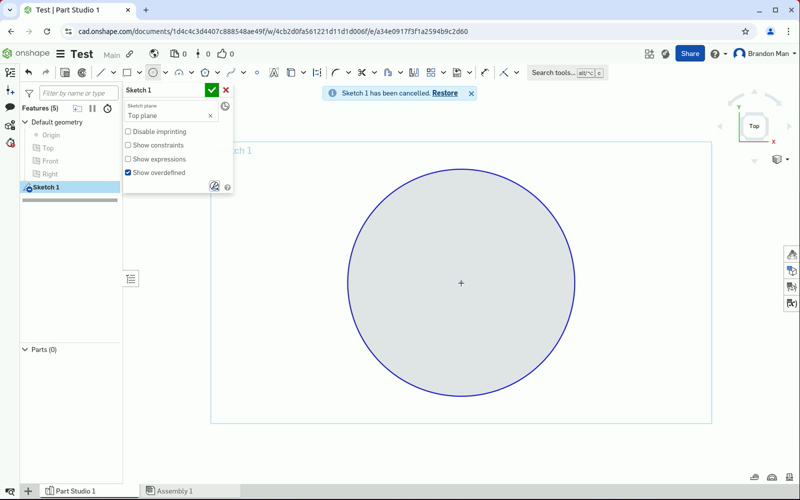
key_up(shift)
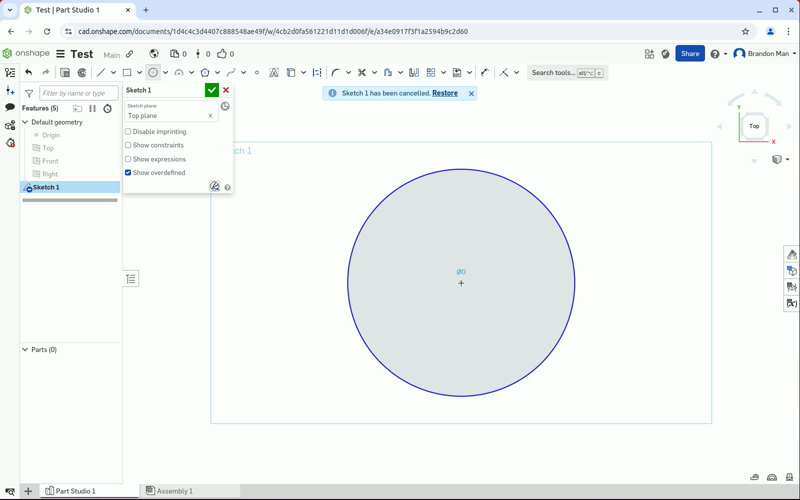
mouse_move(485, 282)
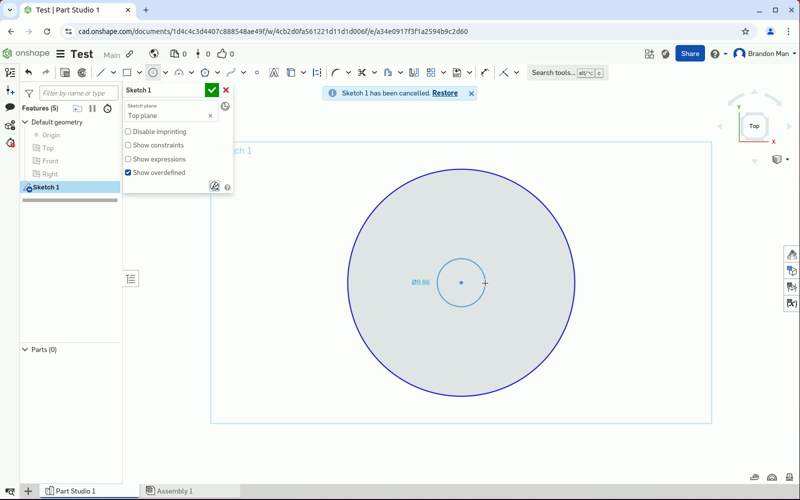
click(485, 282)
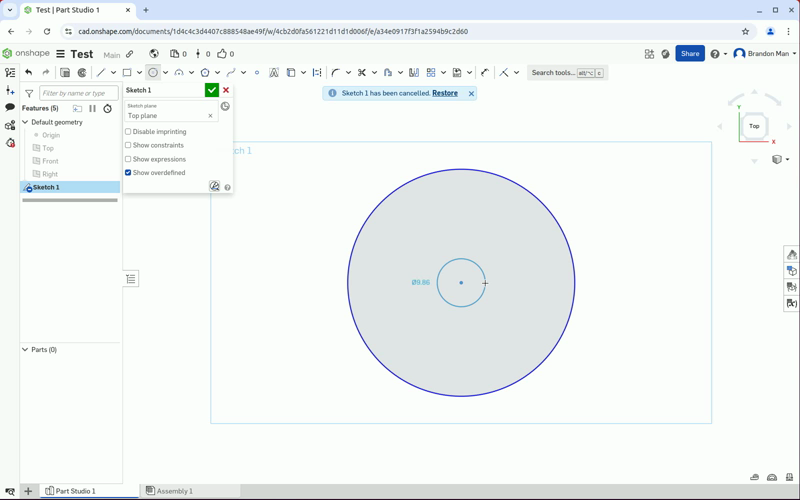
key(esc)
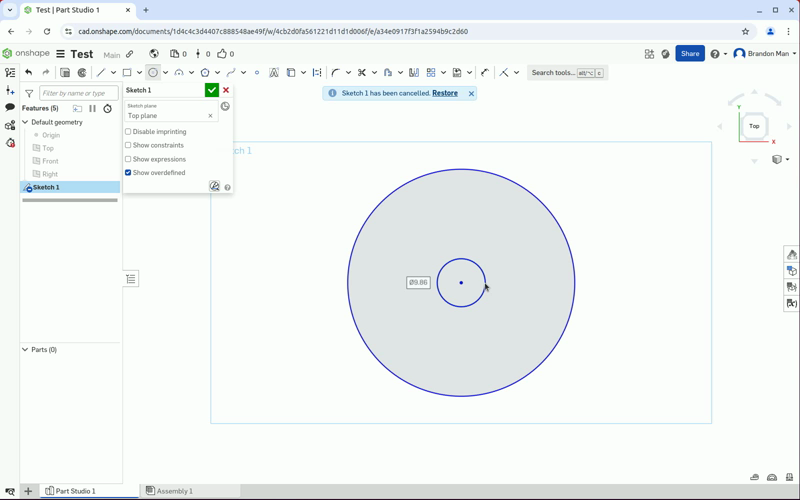
mouse_move(404, 216)
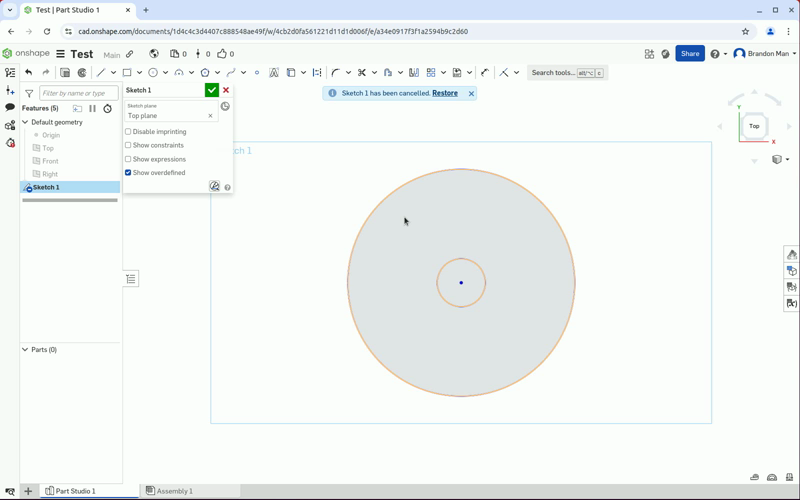
click(404, 216)
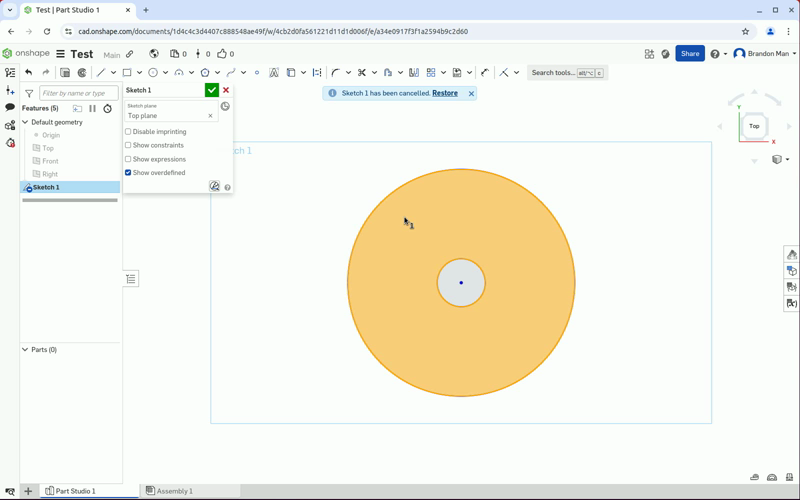
mouse_move(73, 352)
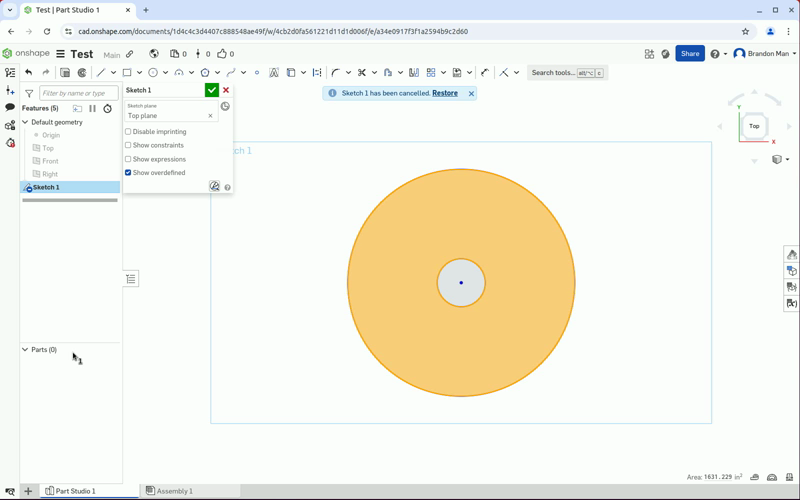
key(shift+y)
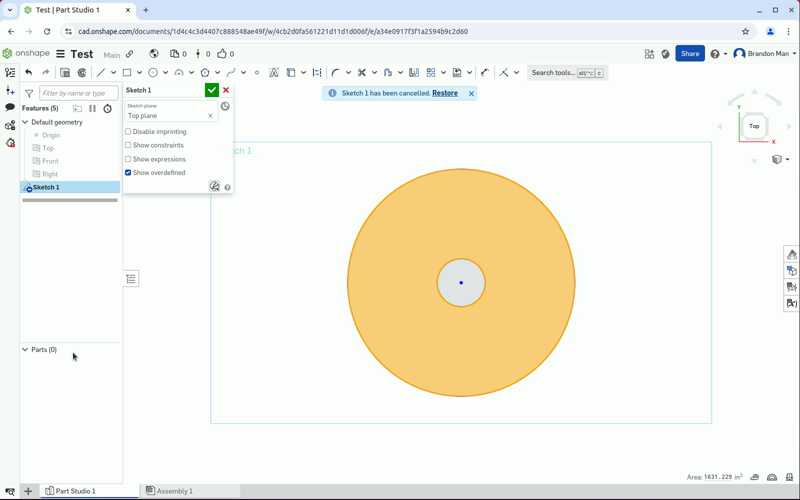
key(shift+e)
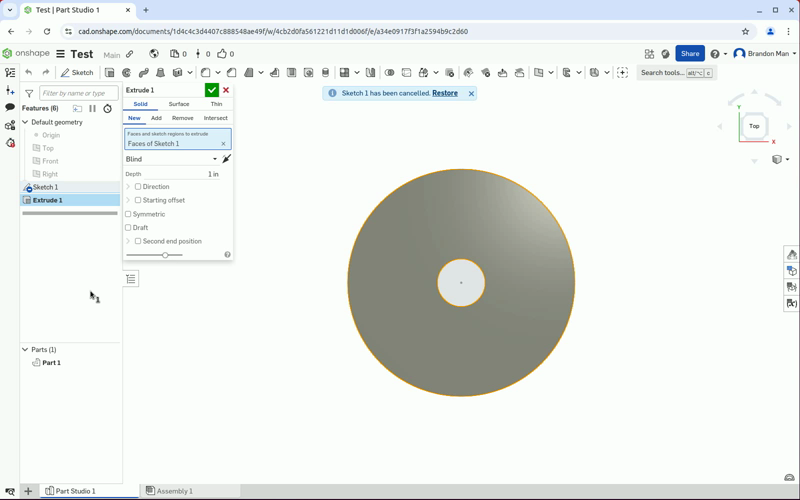
mouse_move(143, 106)
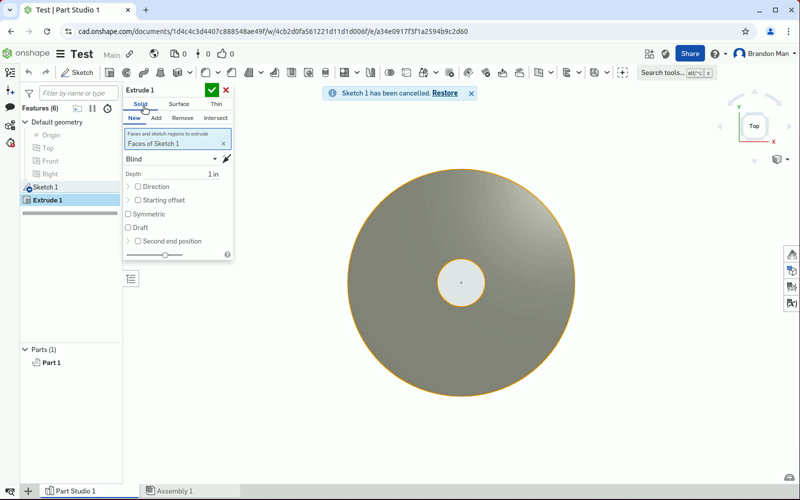
click(143, 106)
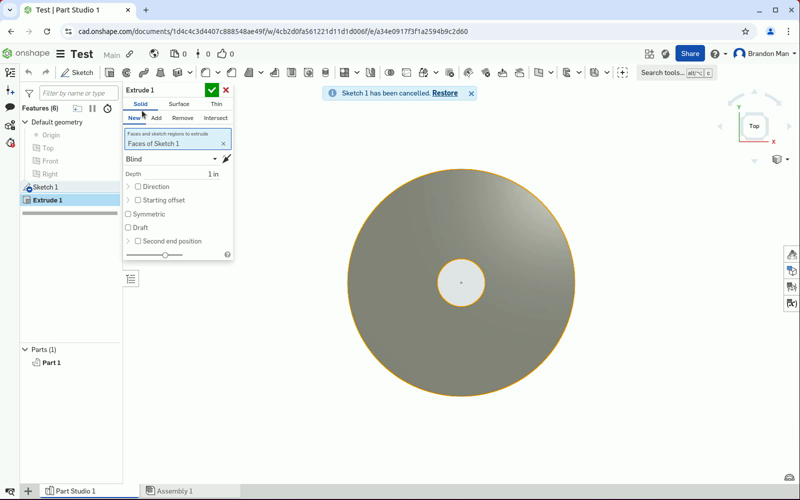
mouse_move(137, 120)
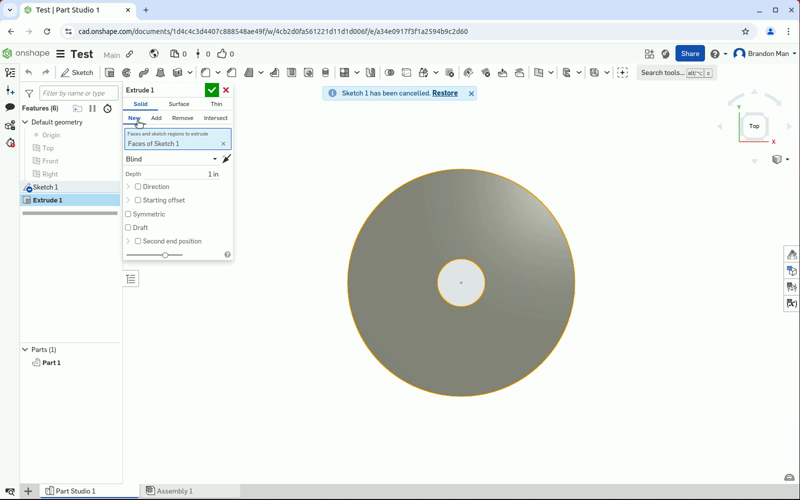
click(137, 120)
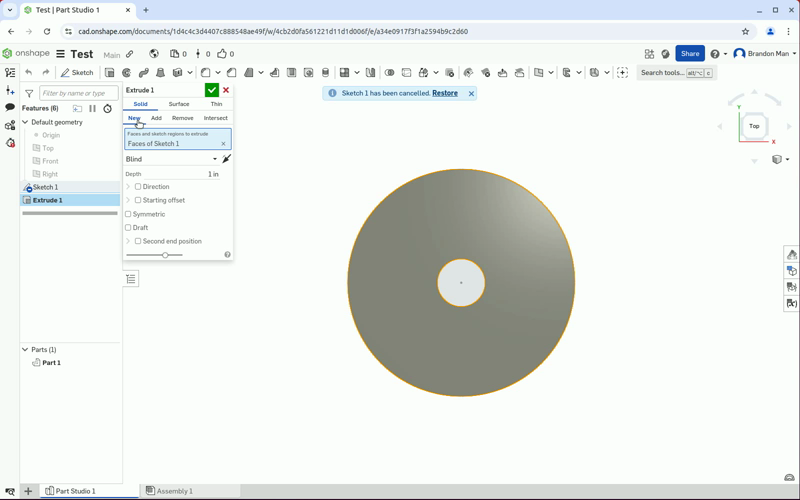
key(tab, 4)
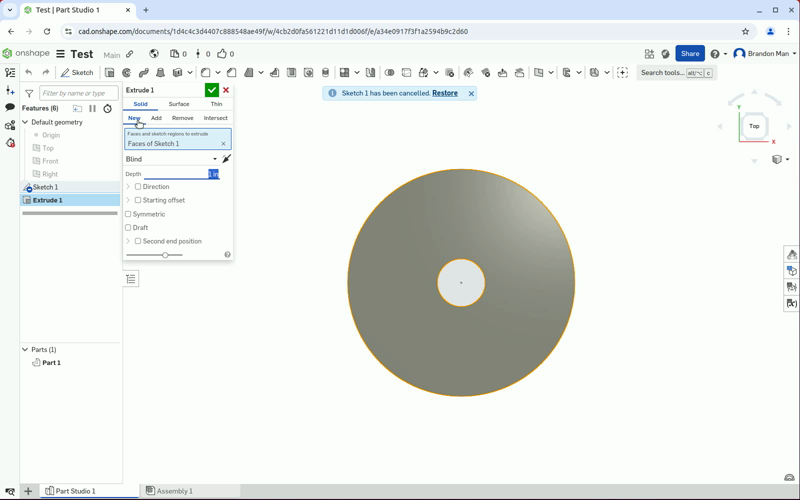
text(6.981)
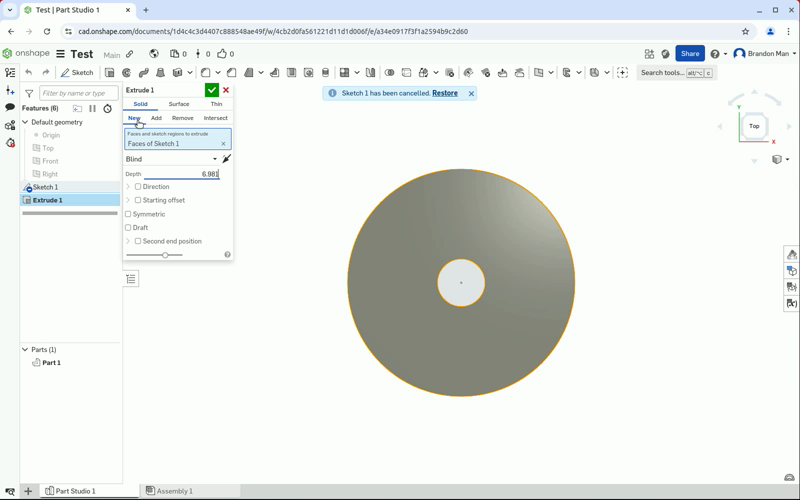
key(enter)
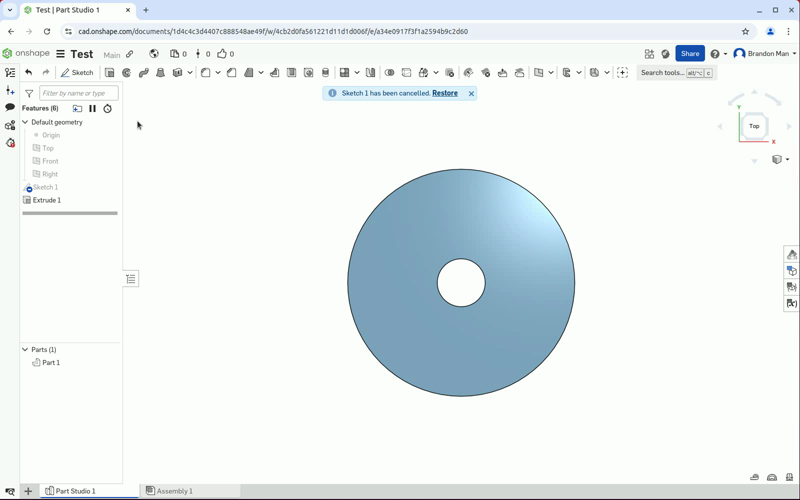
key(shift+h)
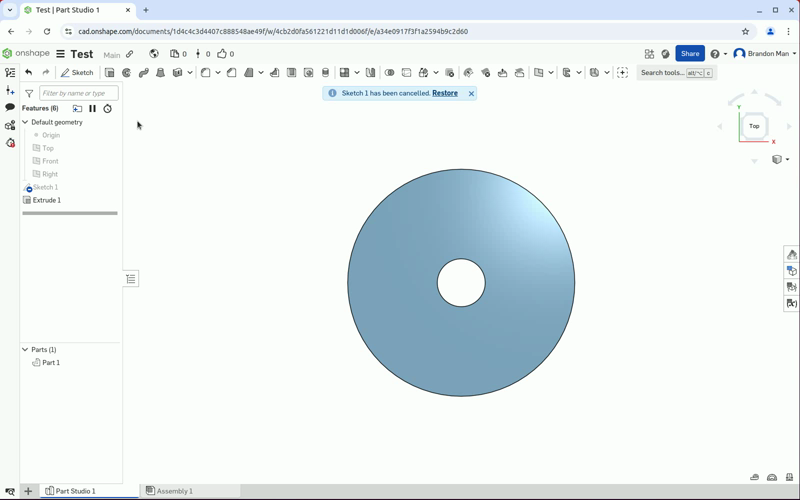
key(shift+h)
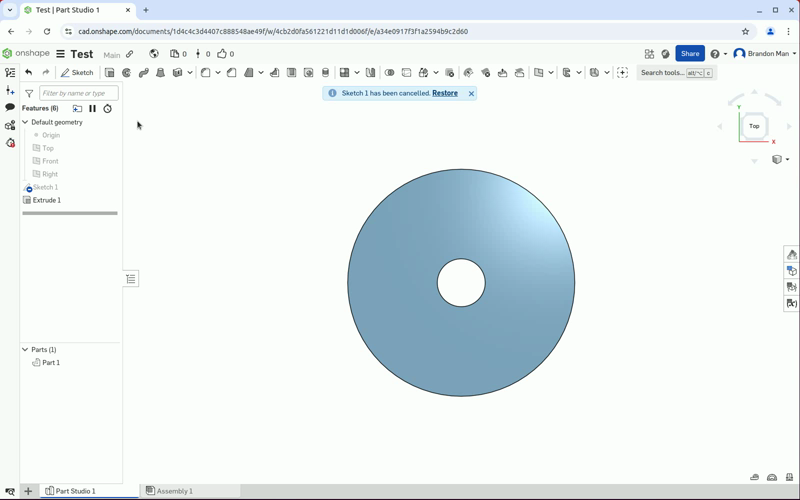
mouse_move(73, 189)
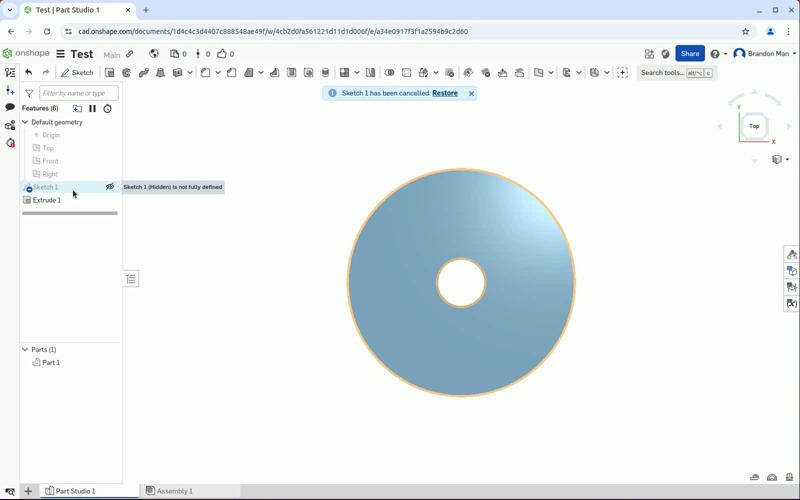
click(73, 189)
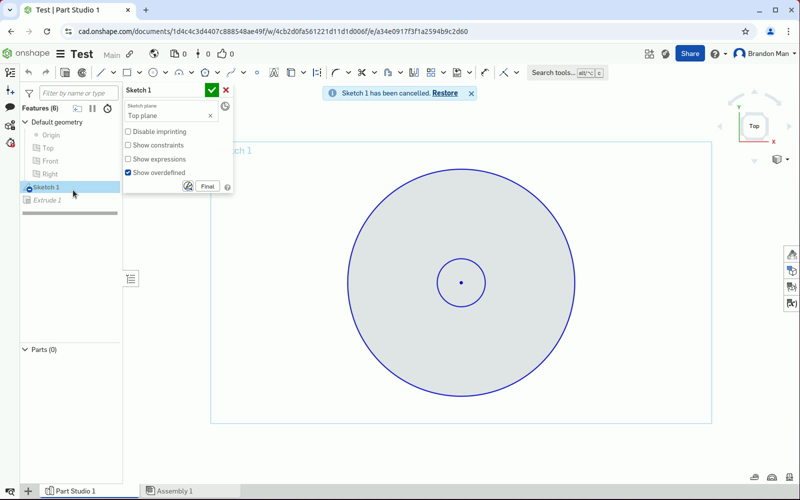
mouse_move(229, 92)
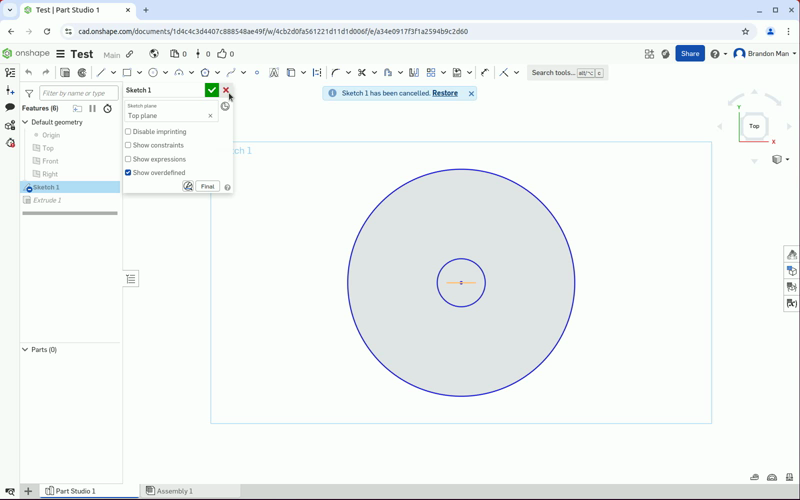
click(229, 92)
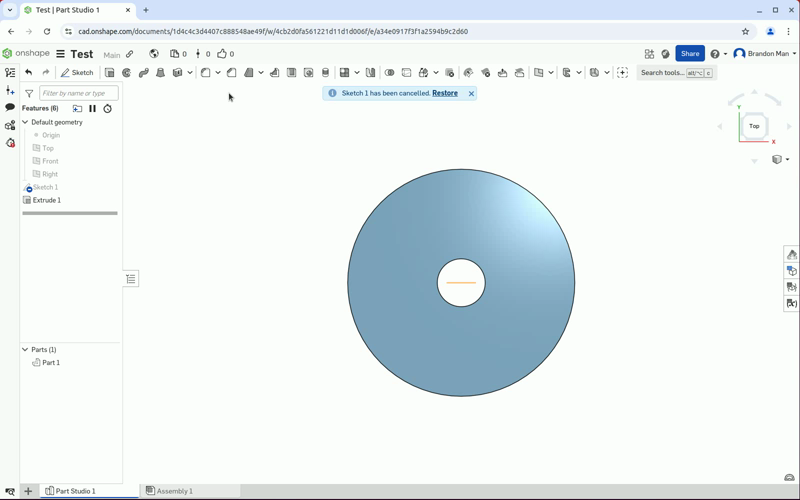
mouse_move(541, 75)
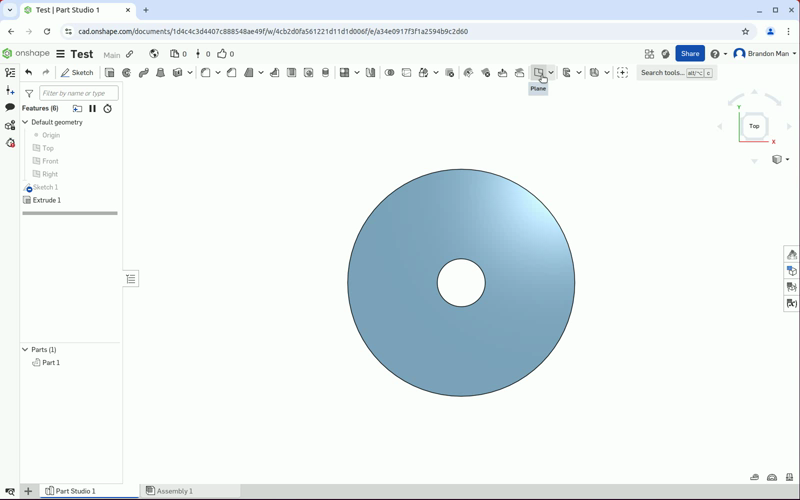
click(541, 75)
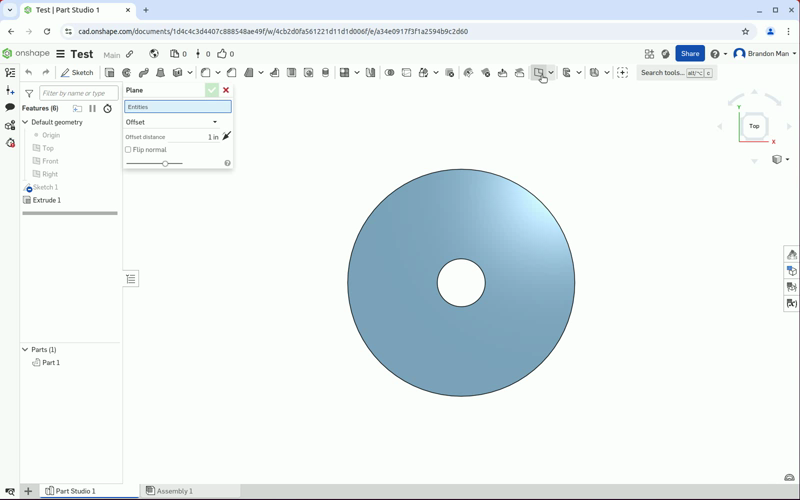
mouse_move(73, 150)
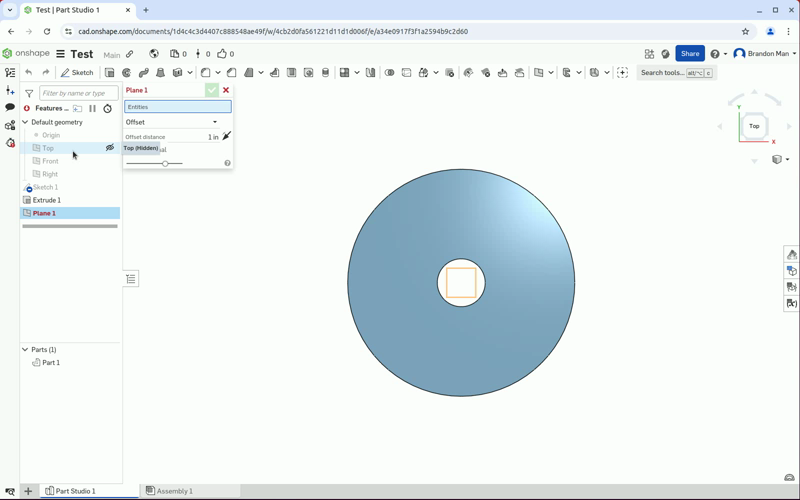
click(73, 150)
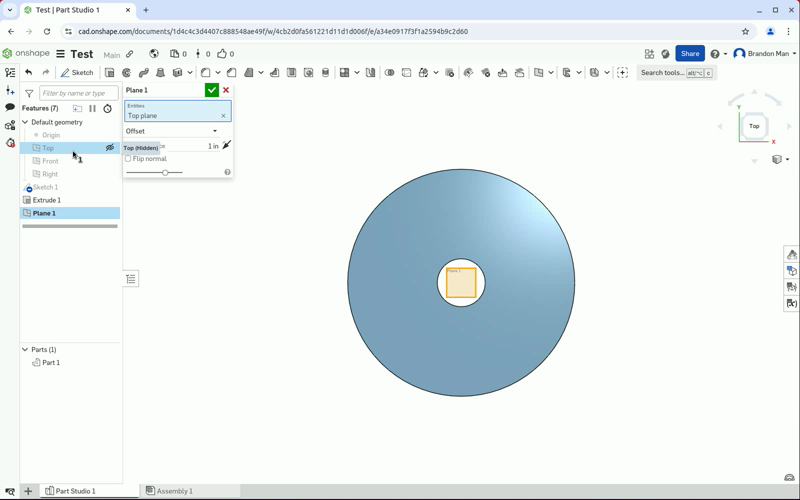
key(tab, 2)
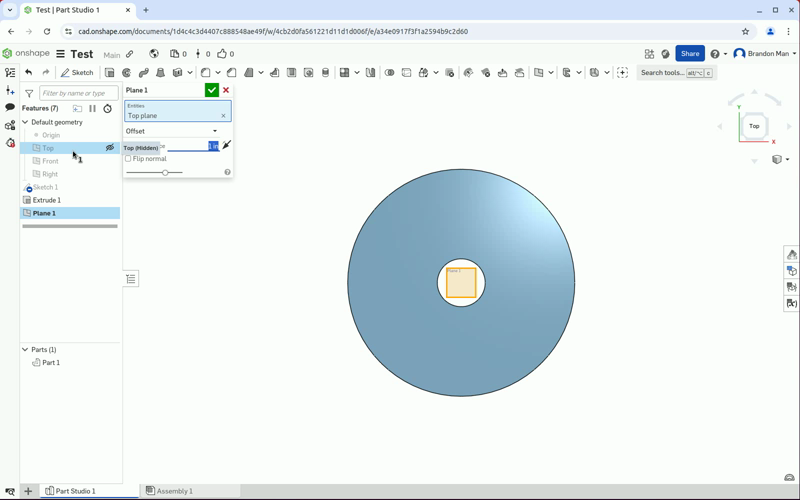
text(6.994)
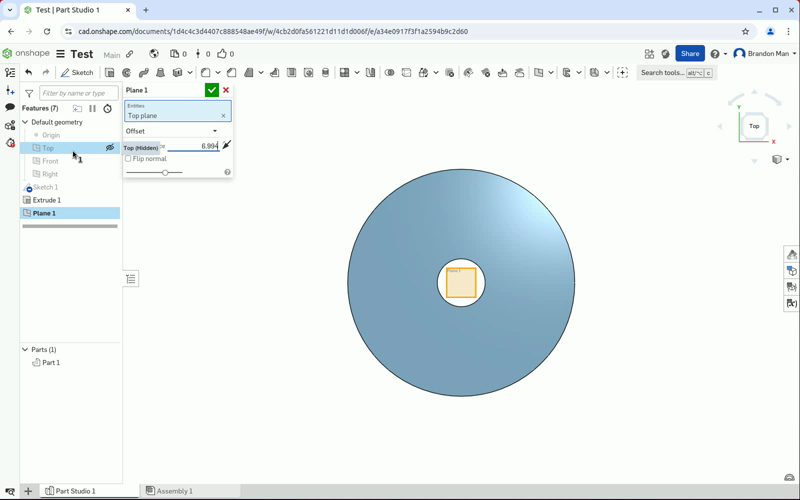
key(enter, 2)
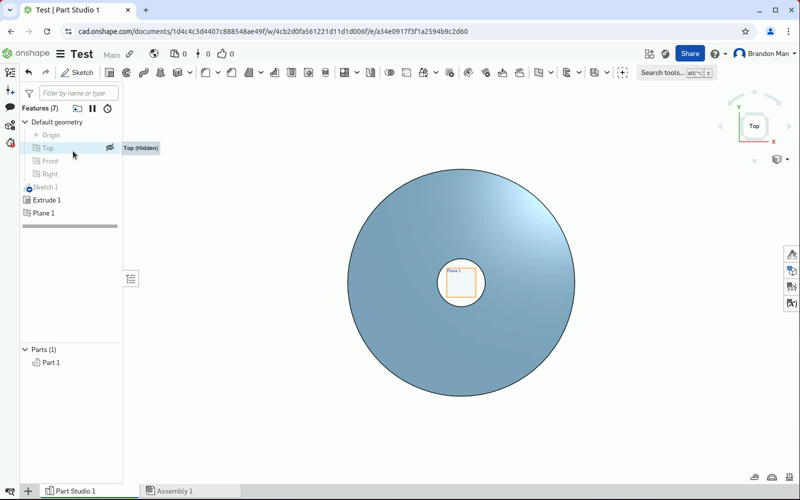
key(shift+s)
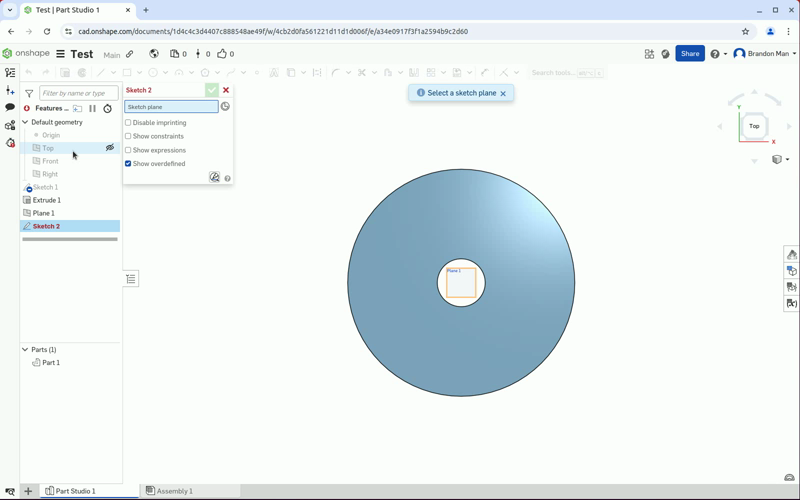
mouse_move(73, 215)
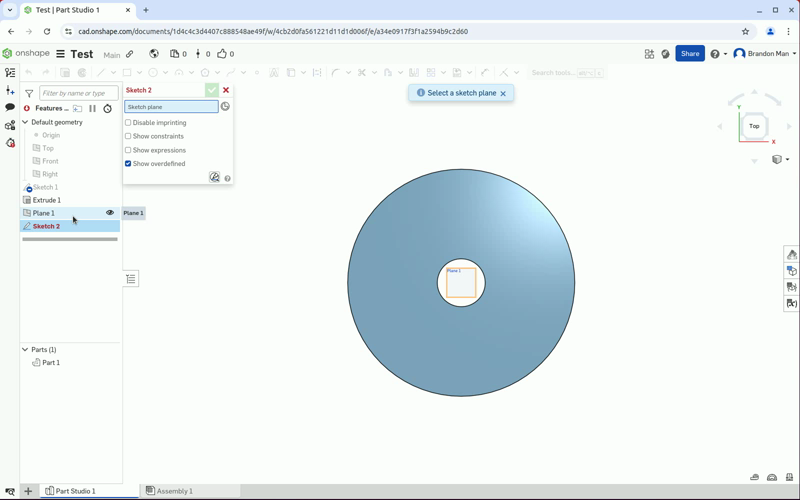
click(73, 215)
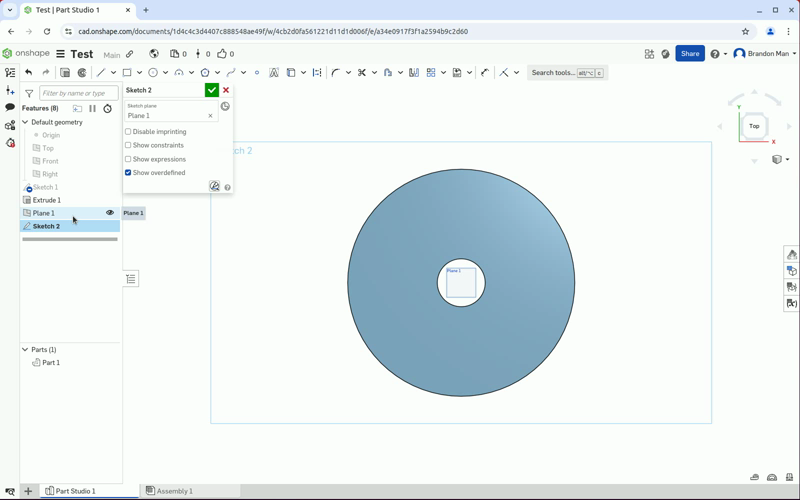
mouse_move(73, 352)
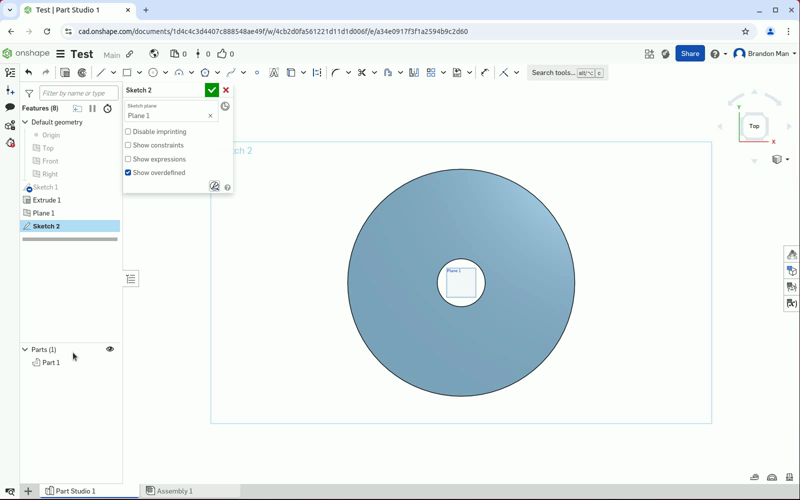
key(y)
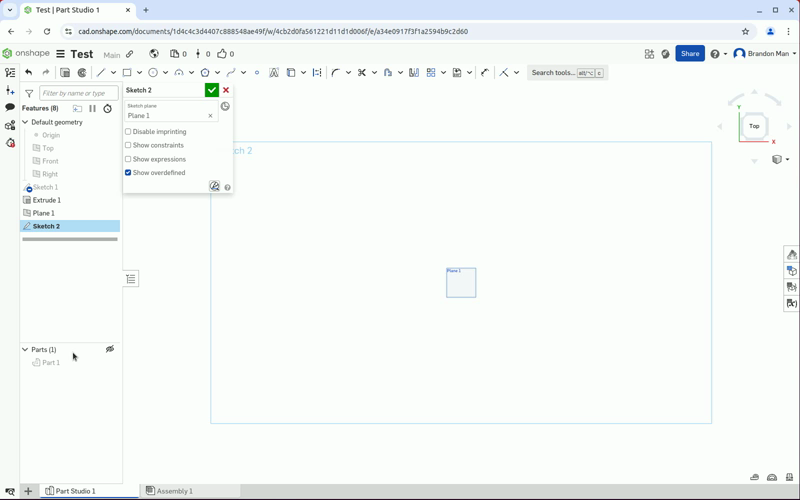
key(c)
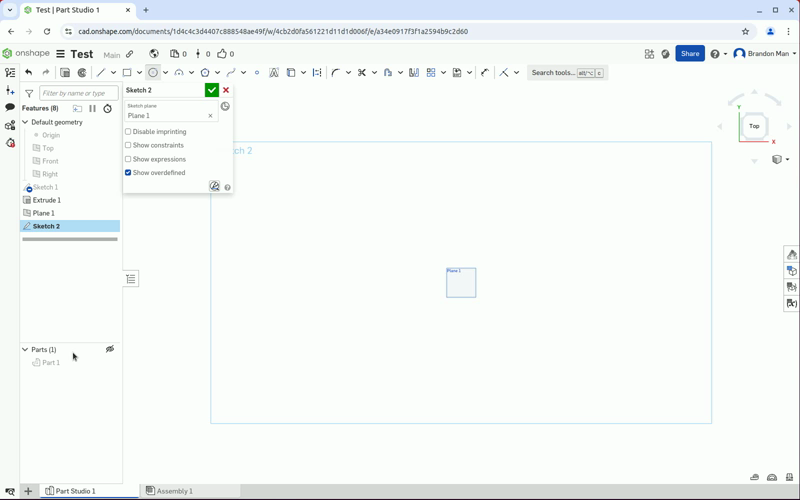
key_down(shift)
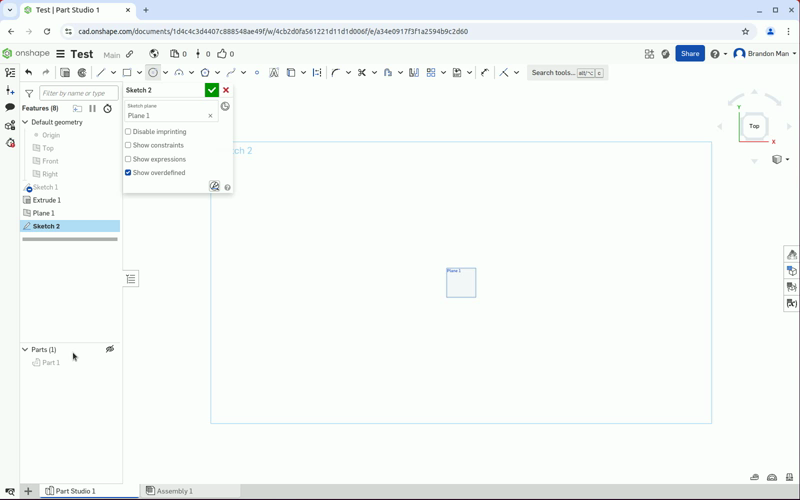
mouse_move(461, 282)
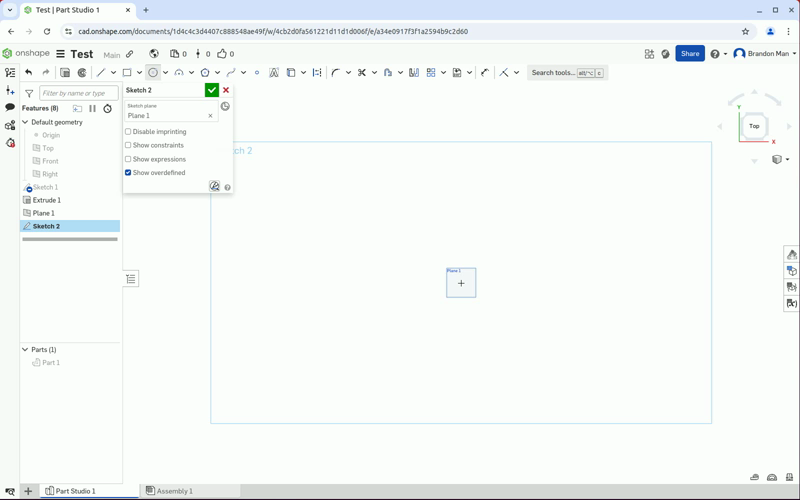
click(461, 282)
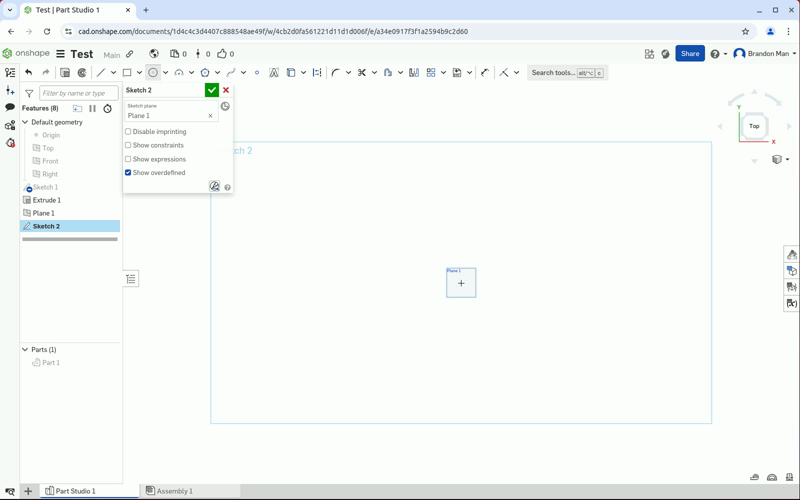
key_up(shift)
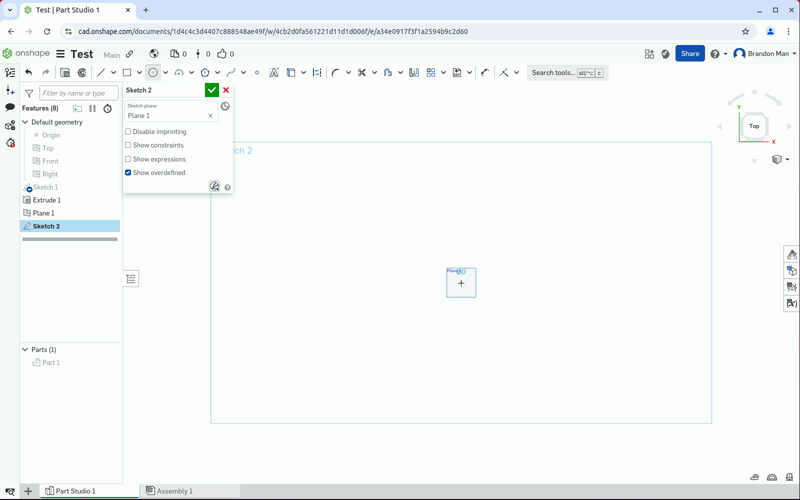
mouse_move(545, 282)
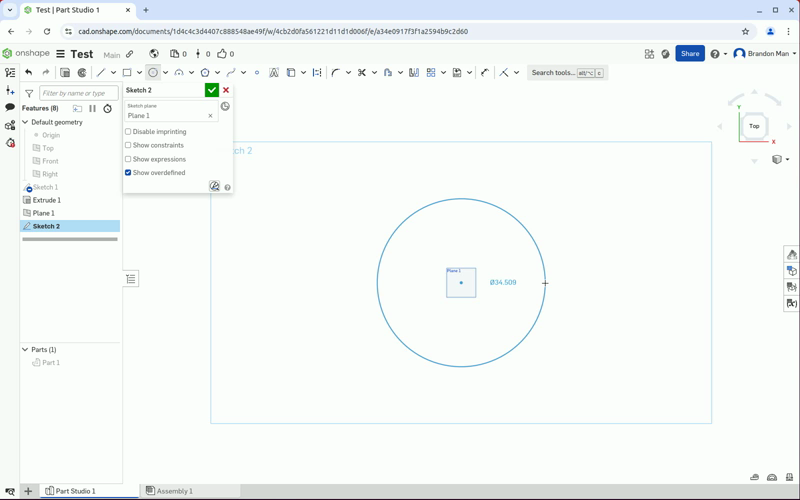
click(545, 282)
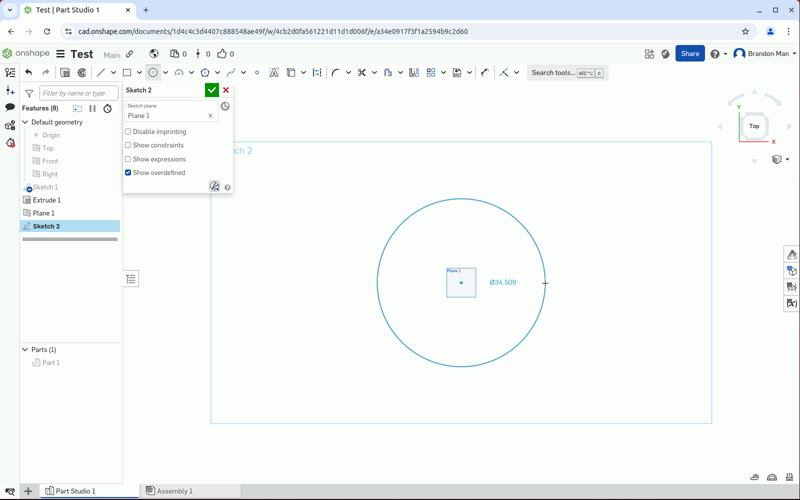
key(esc)
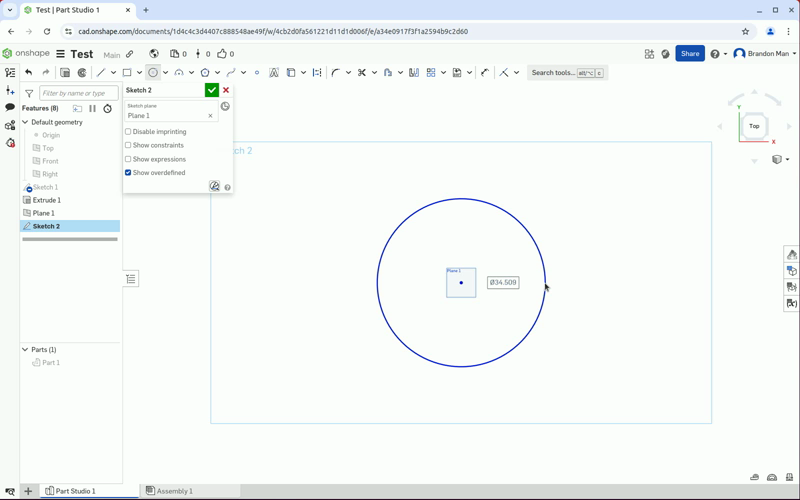
key(c)
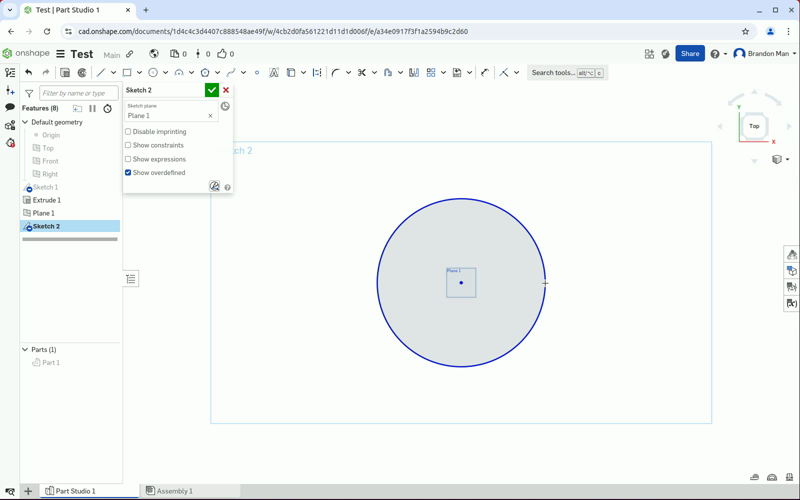
key_down(shift)
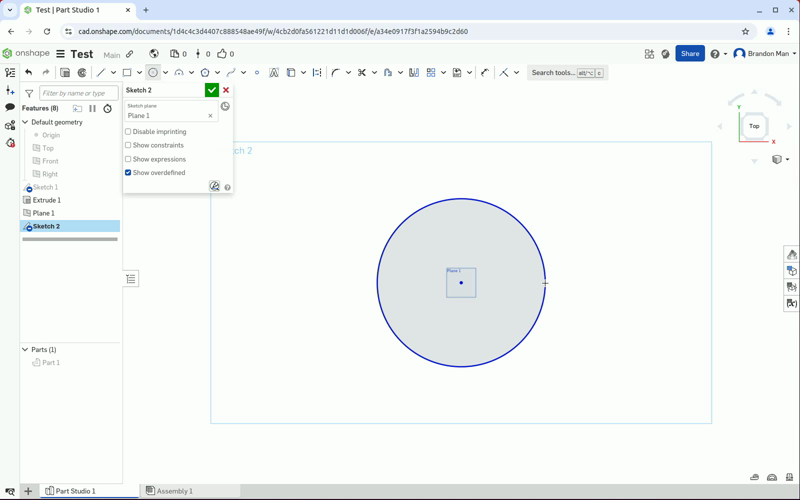
mouse_move(461, 282)
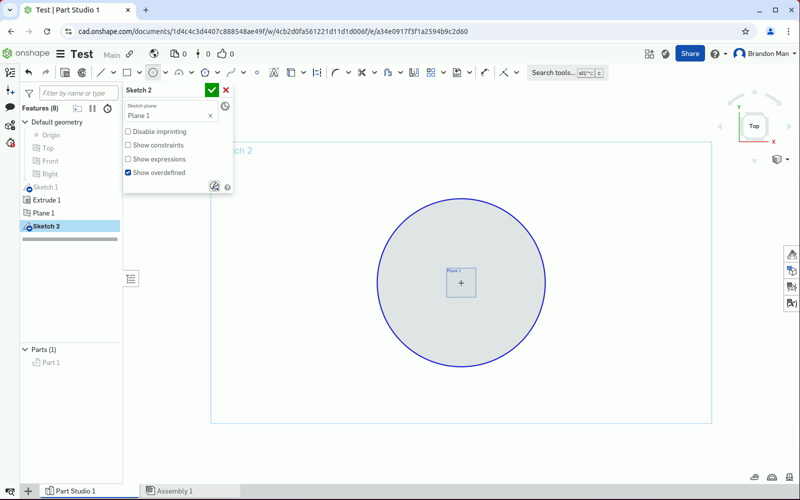
click(461, 282)
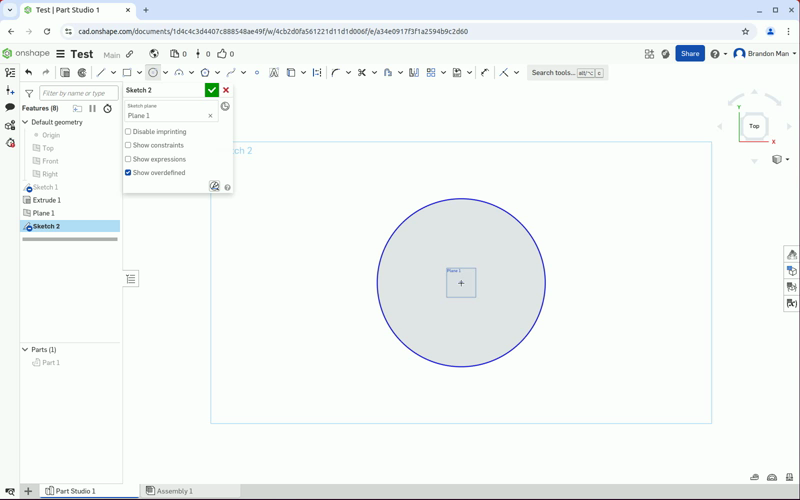
key_up(shift)
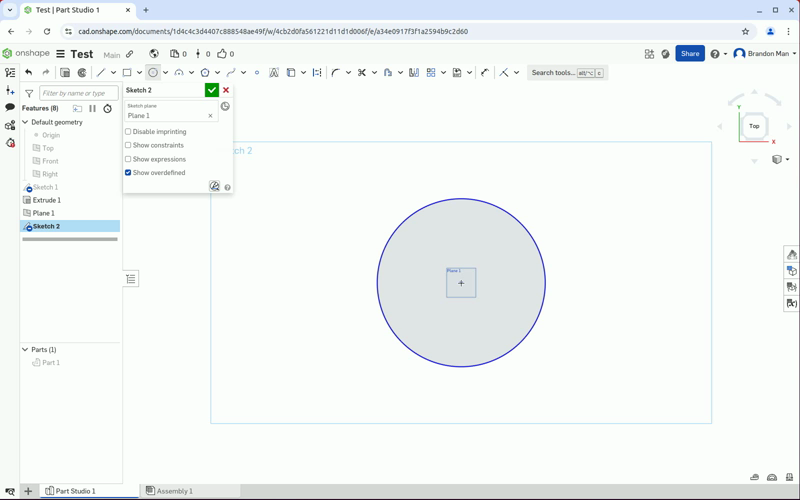
mouse_move(522, 282)
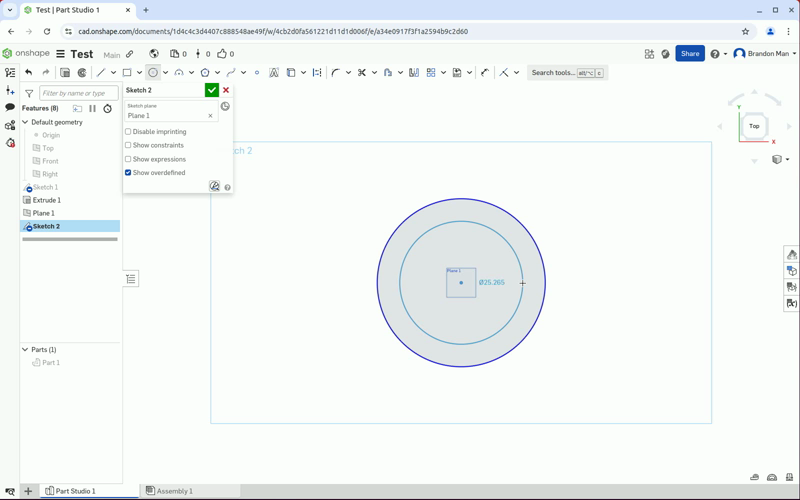
click(522, 282)
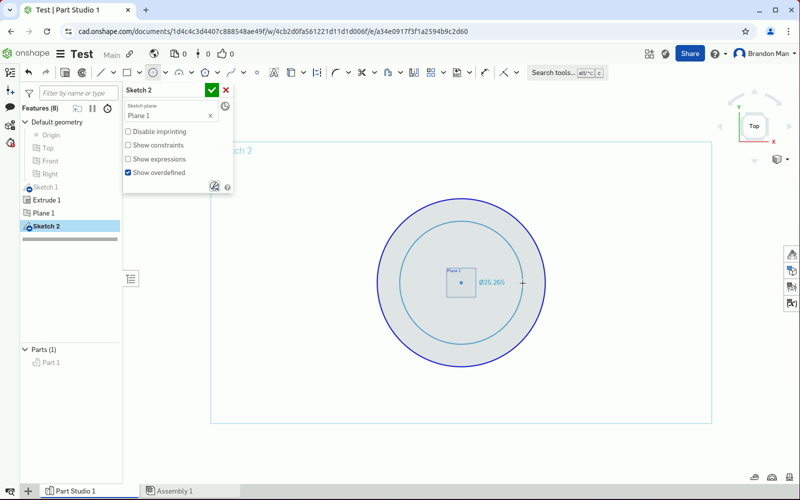
key(esc)
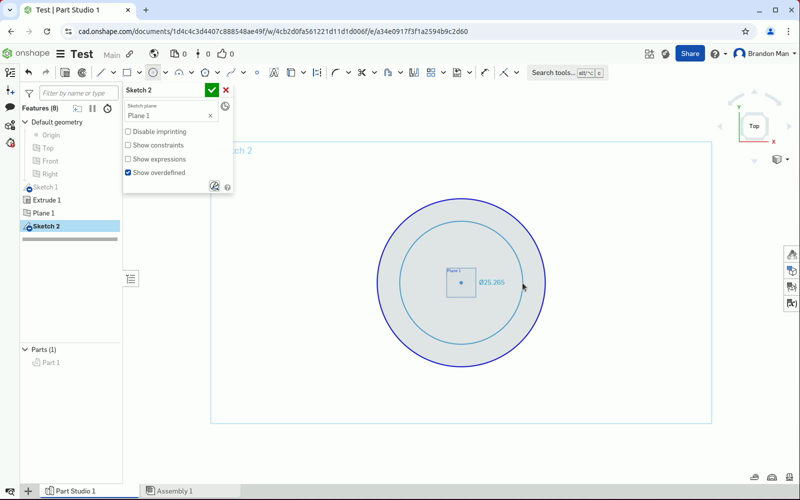
mouse_move(529, 298)
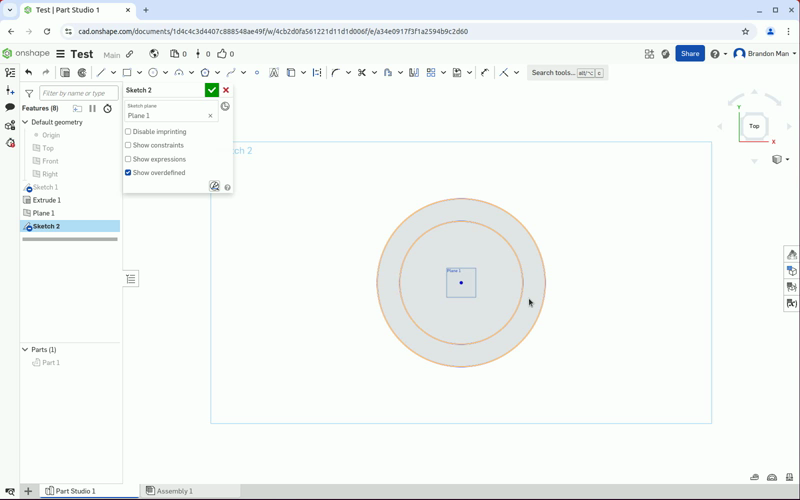
click(529, 298)
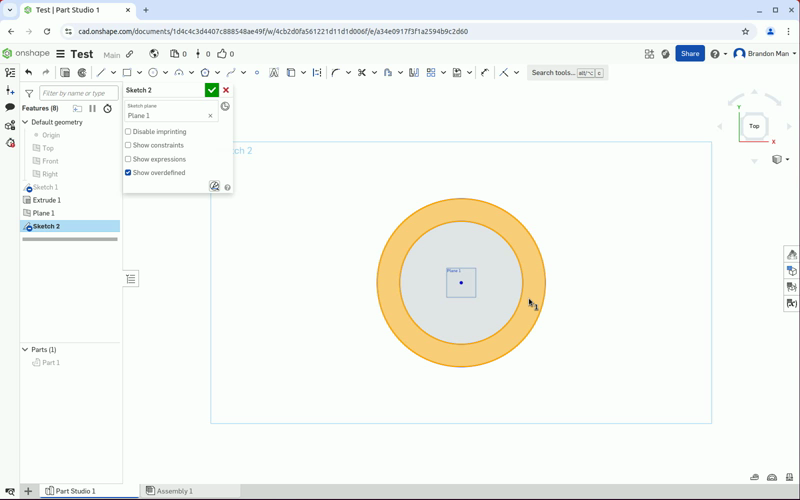
mouse_move(73, 352)
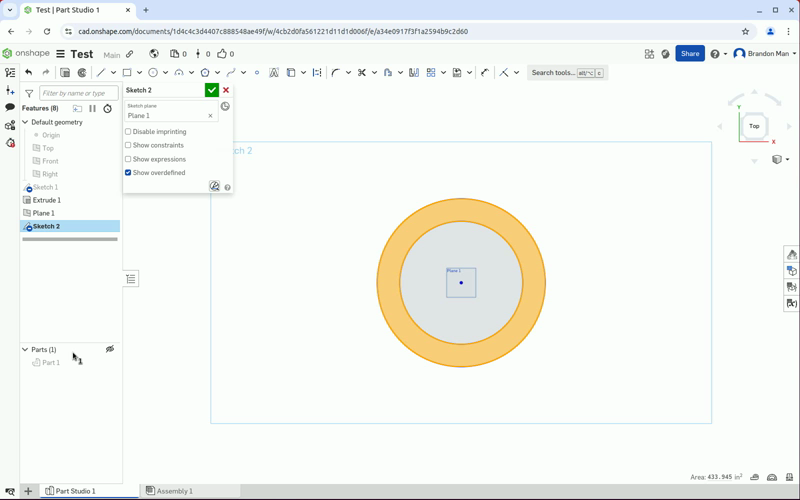
key(shift+y)
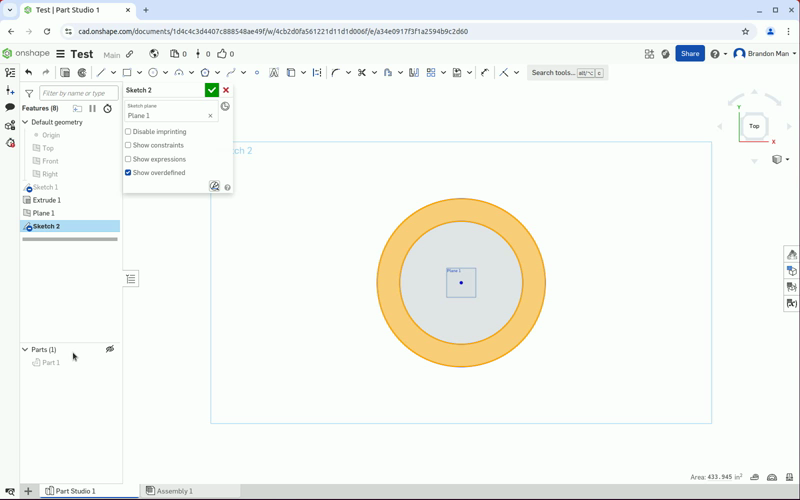
key(shift+e)
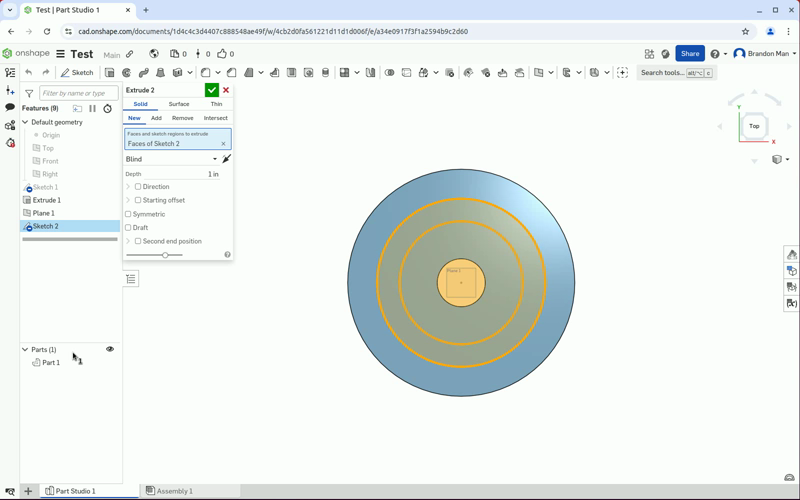
mouse_move(143, 106)
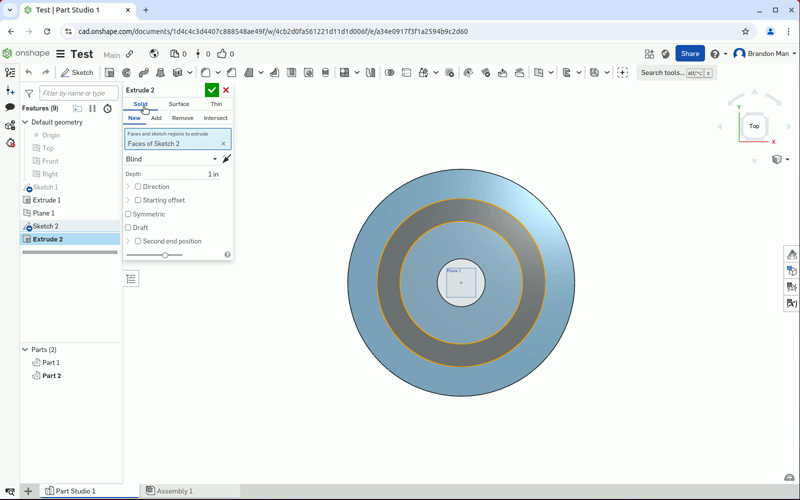
click(143, 106)
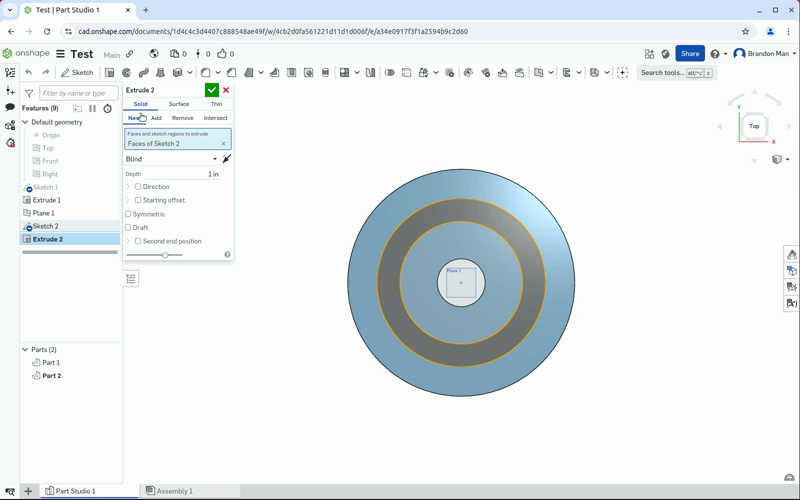
mouse_move(137, 120)
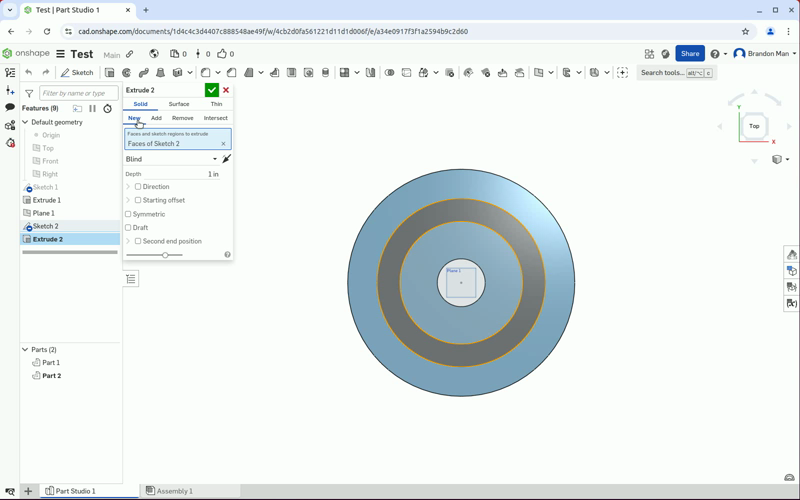
click(137, 120)
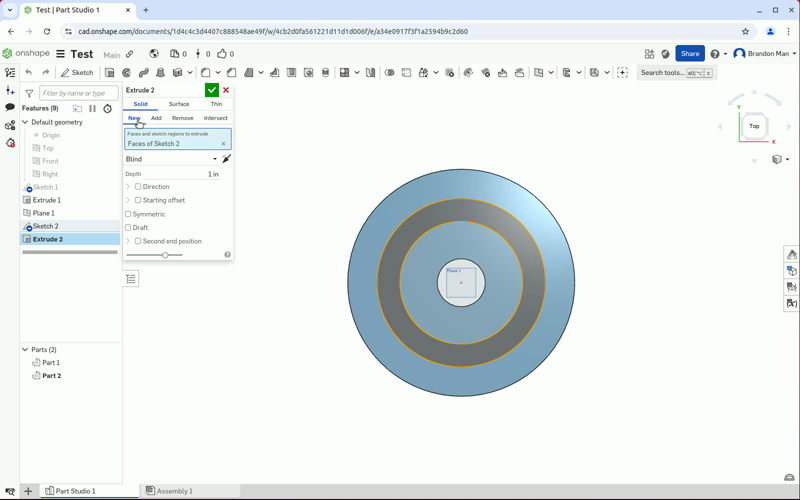
key(tab, 4)
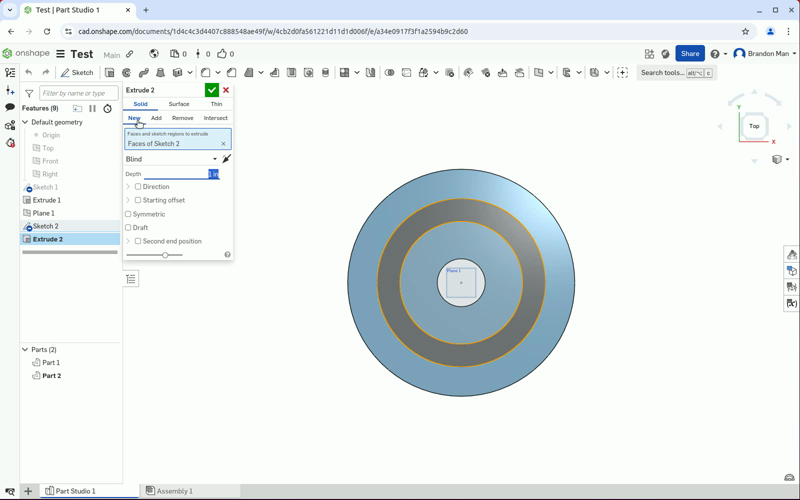
text(9.147)
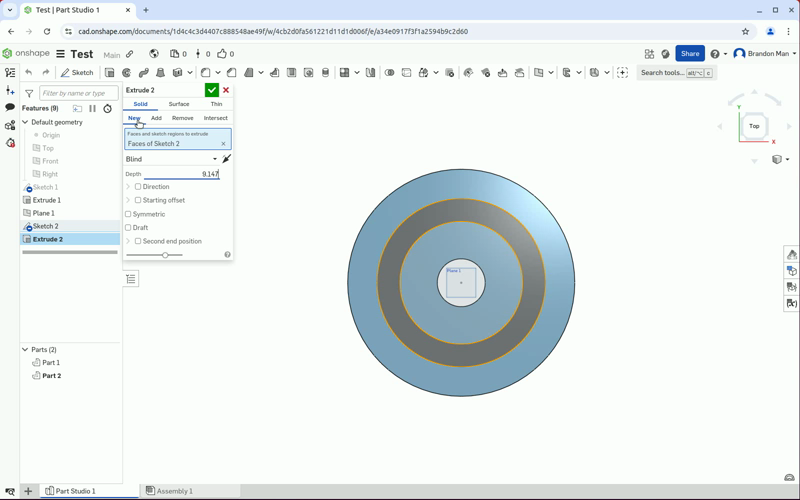
key(enter)
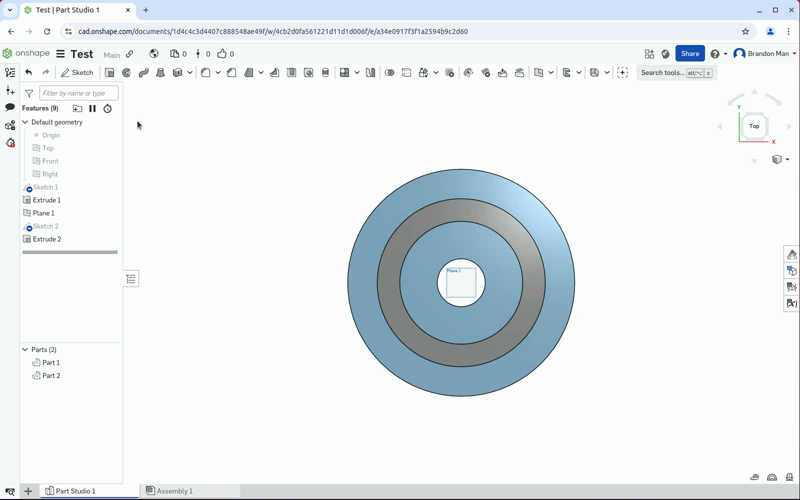
key(shift+h)
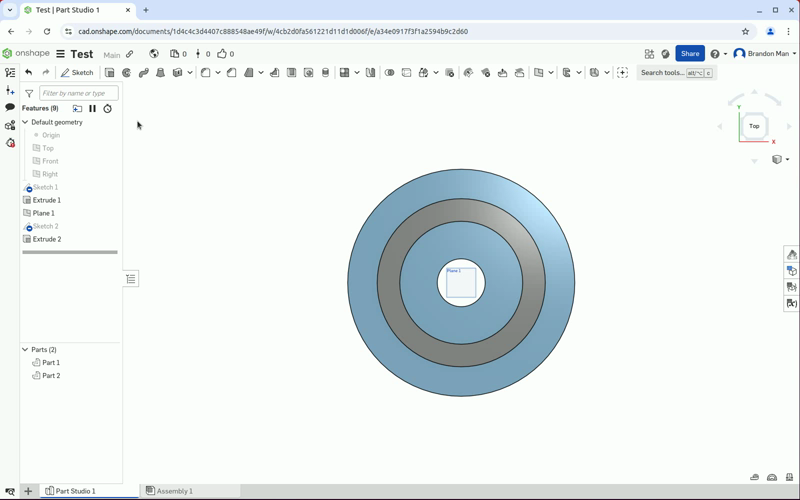
key(shift+h)
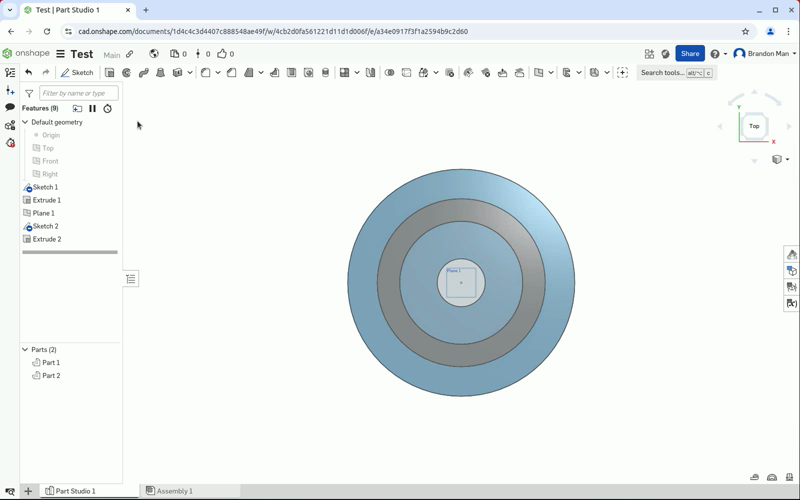
key(shift+7)
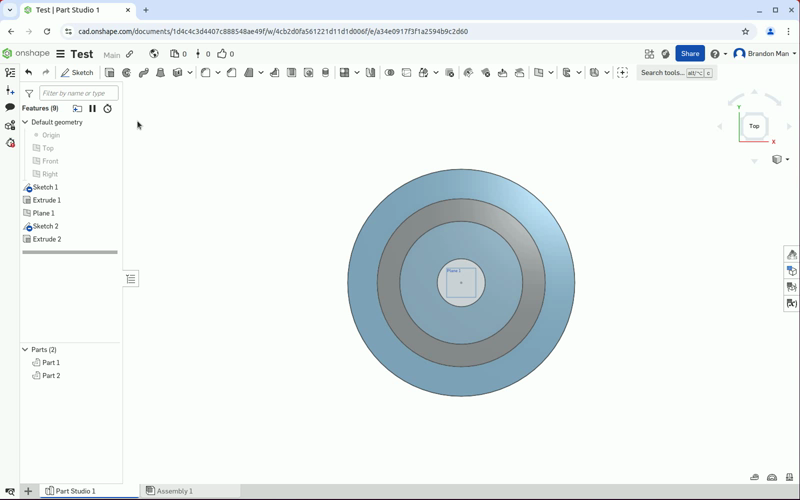
key(up, 3)
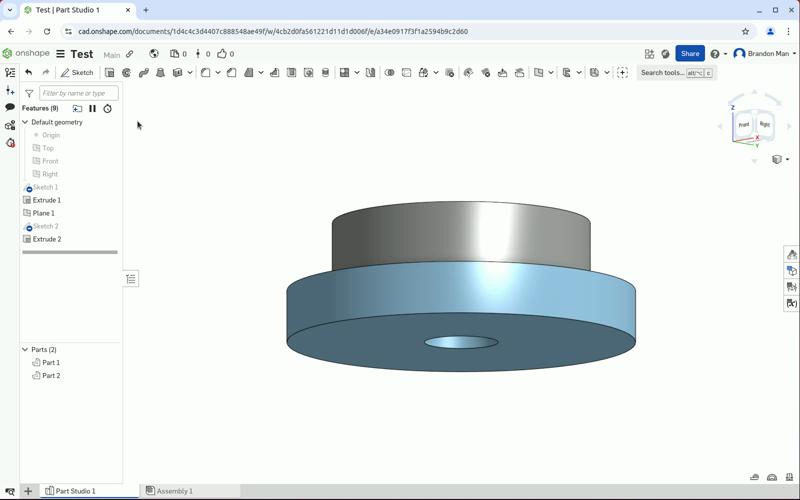
key(left, 3)
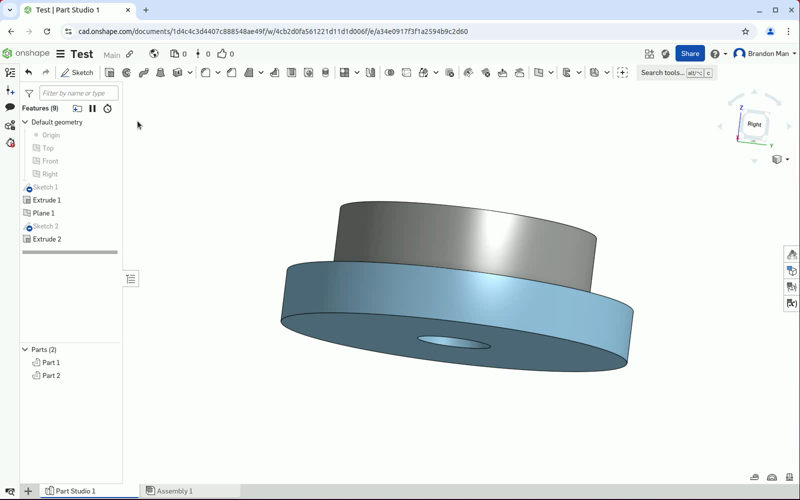
key(right, 3)
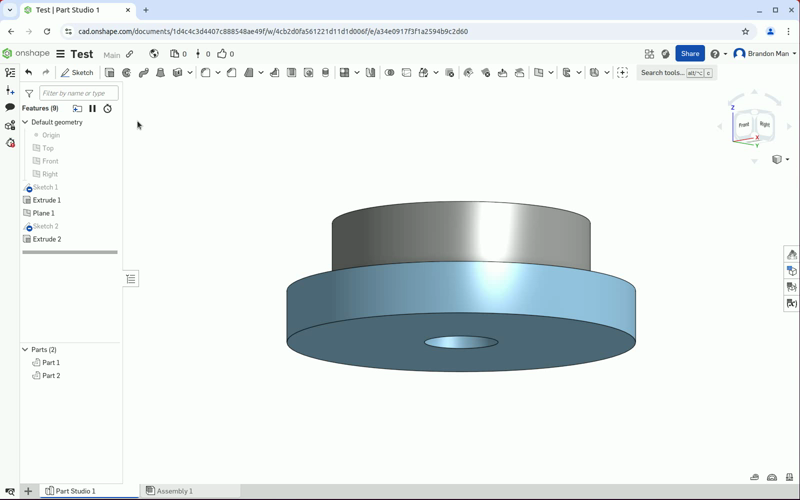
key(down, 3)
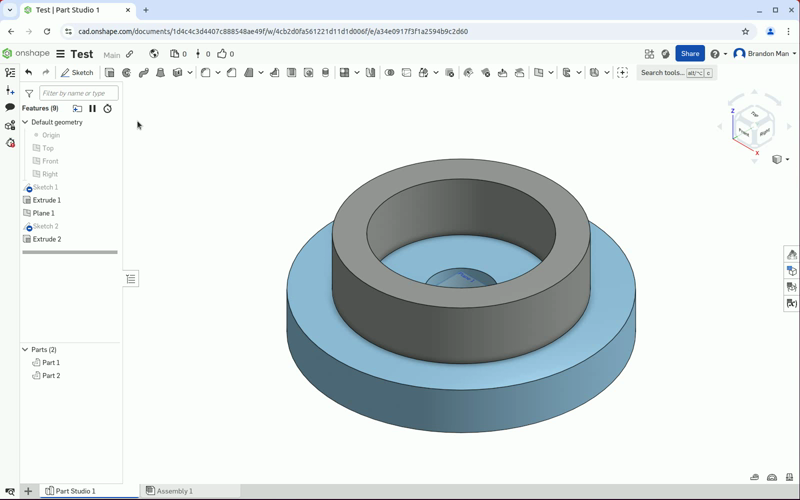
mouse_move(73, 189)
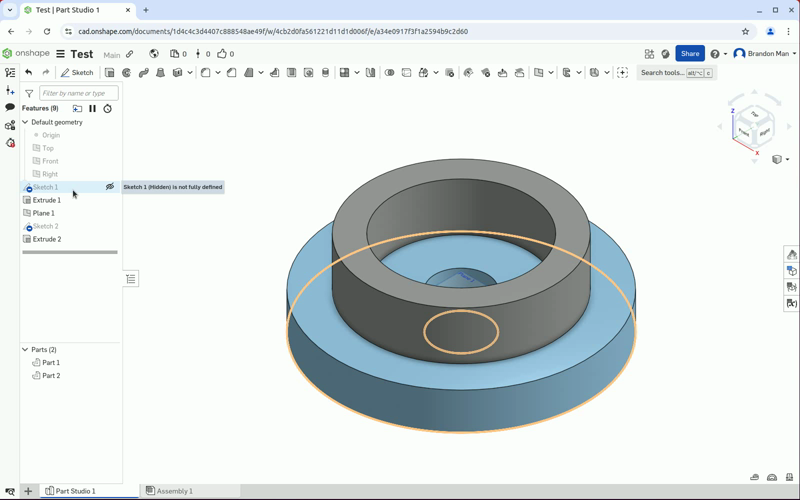
click(73, 189)